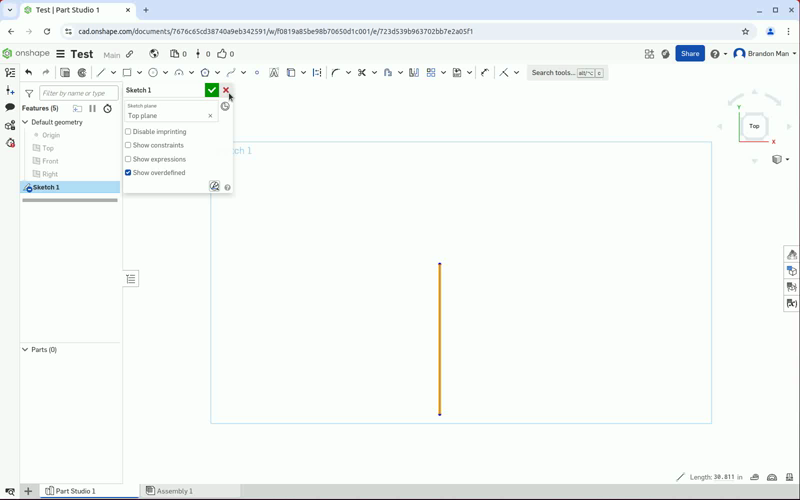
key(shift+h)
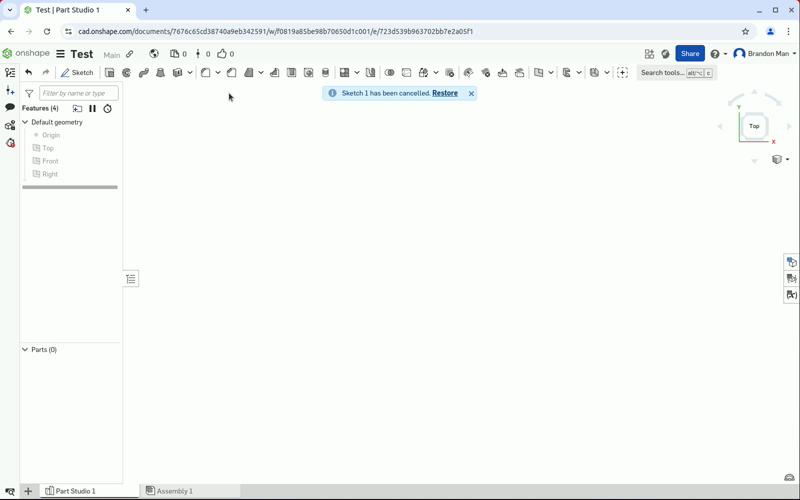
mouse_move(73, 352)
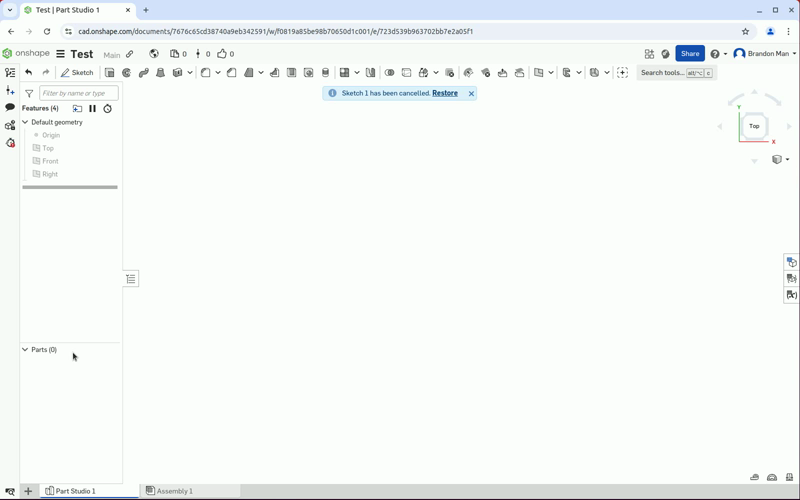
key(y)
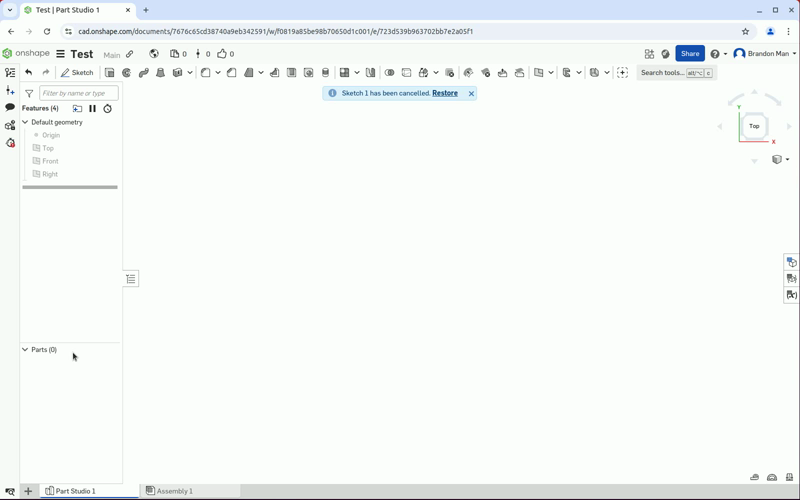
key(shift+p)
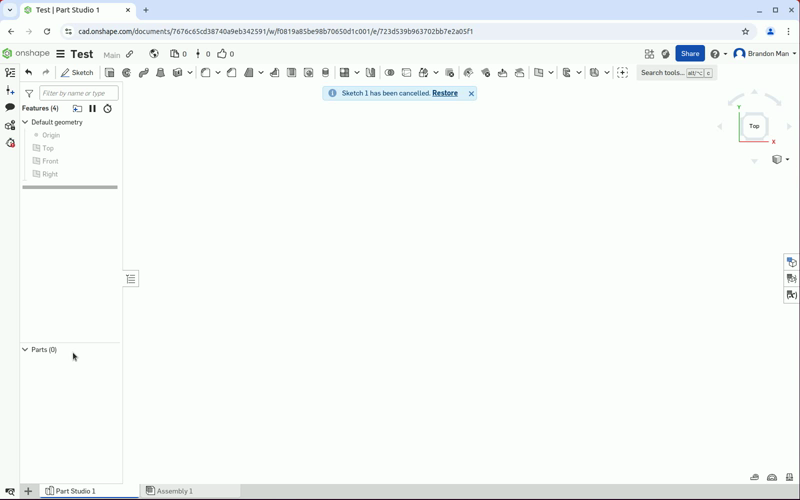
key(space)
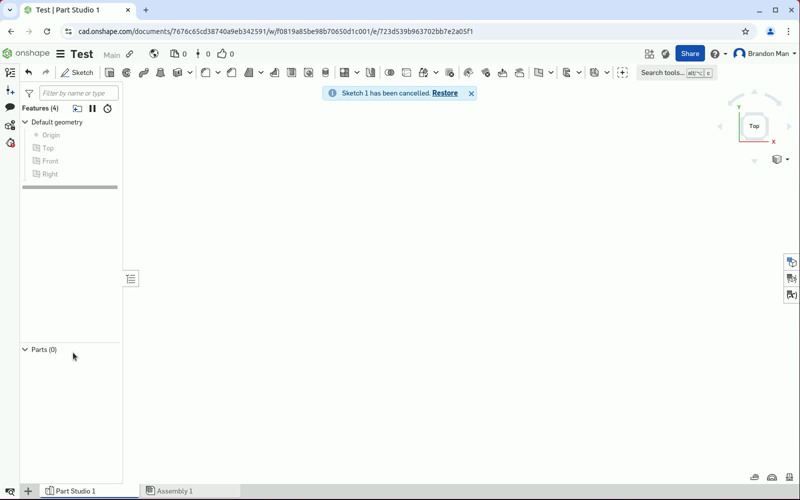
key_down(shift)
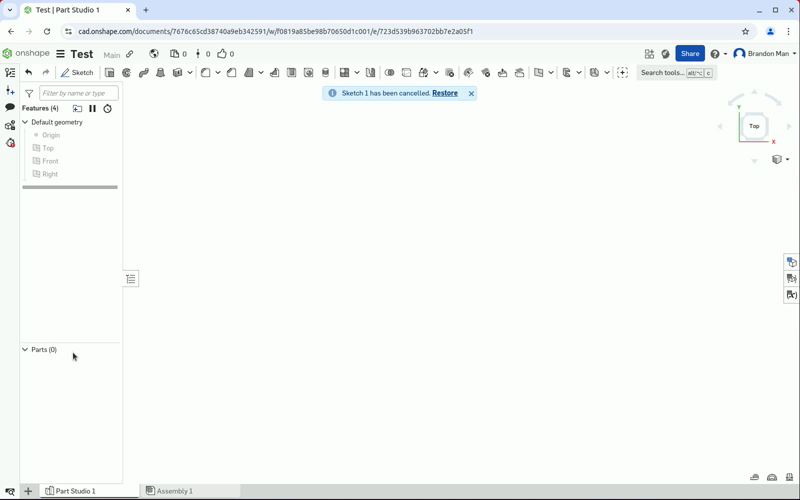
key(up)
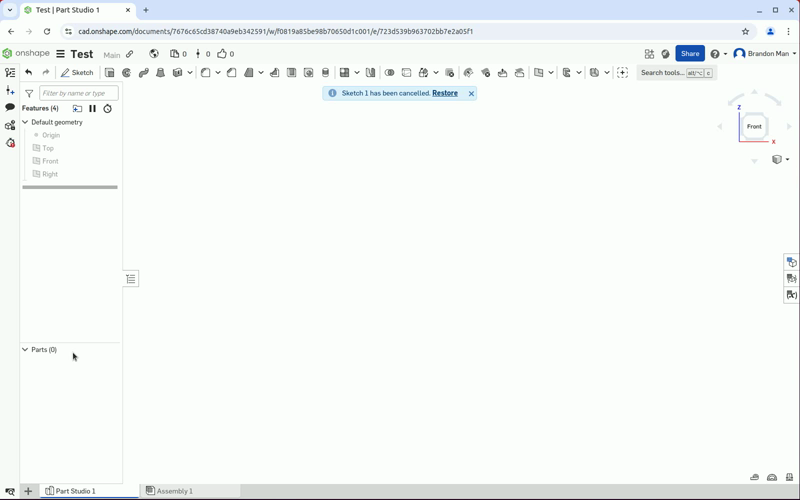
key_up(shift)
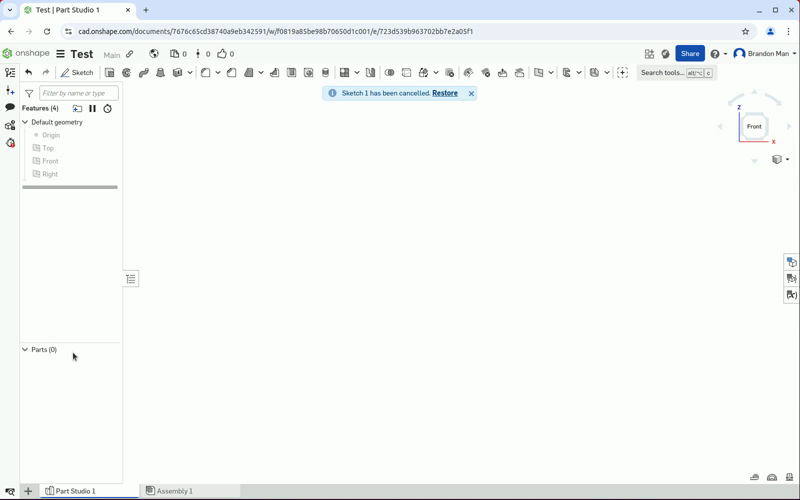
mouse_move(73, 352)
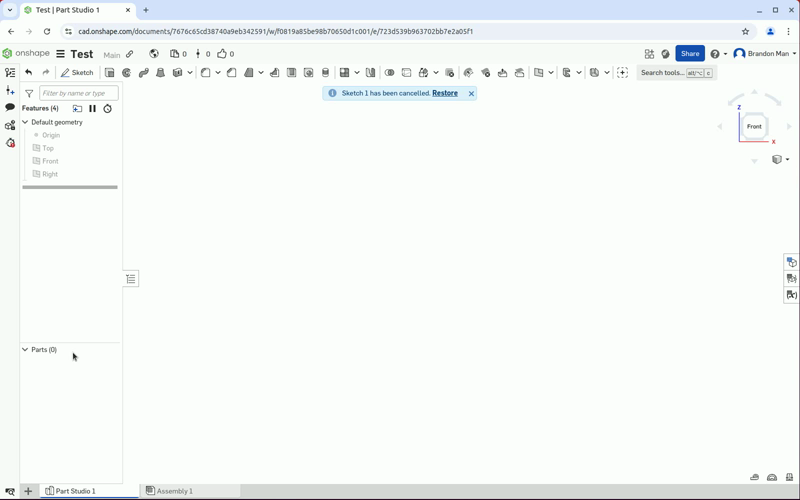
key(shift+y)
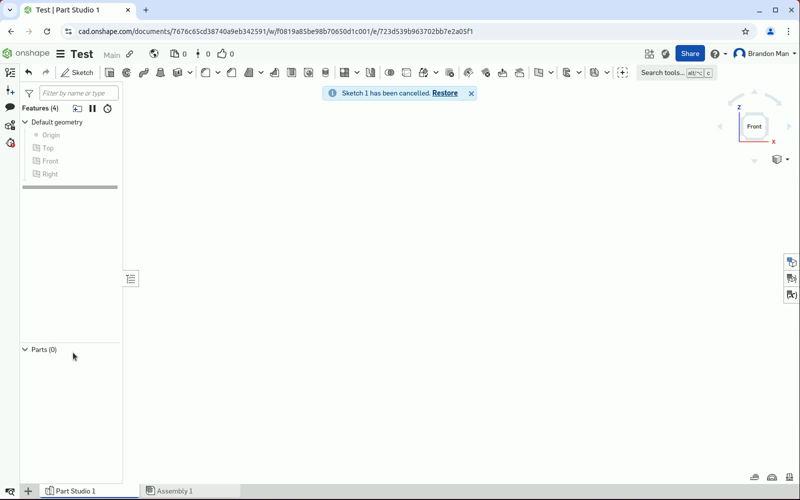
key(shift+s)
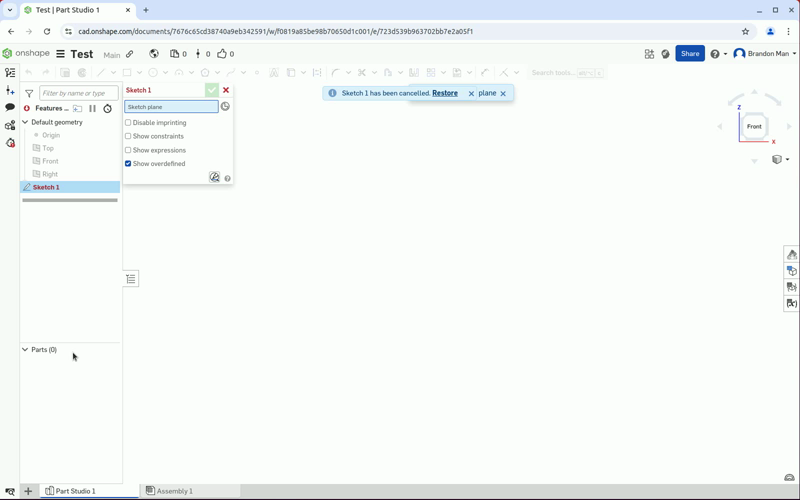
mouse_move(73, 163)
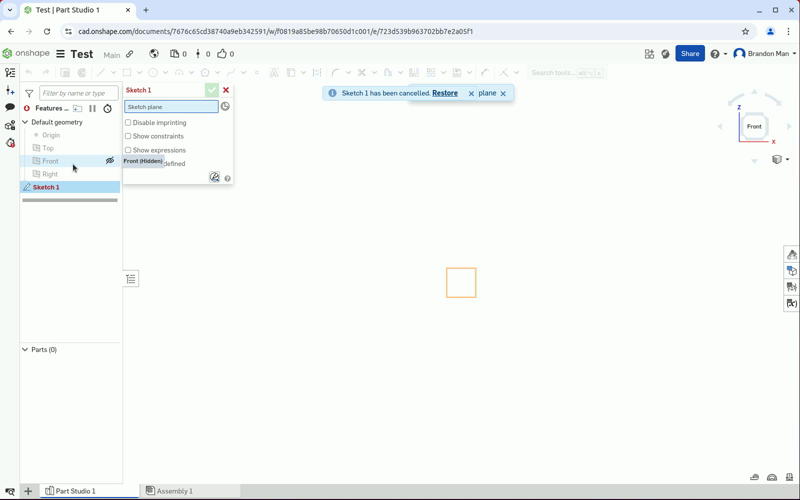
click(73, 163)
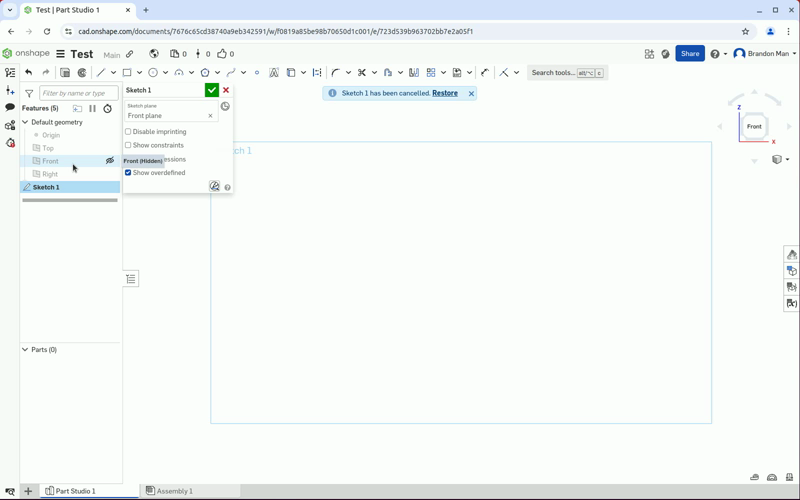
mouse_move(73, 352)
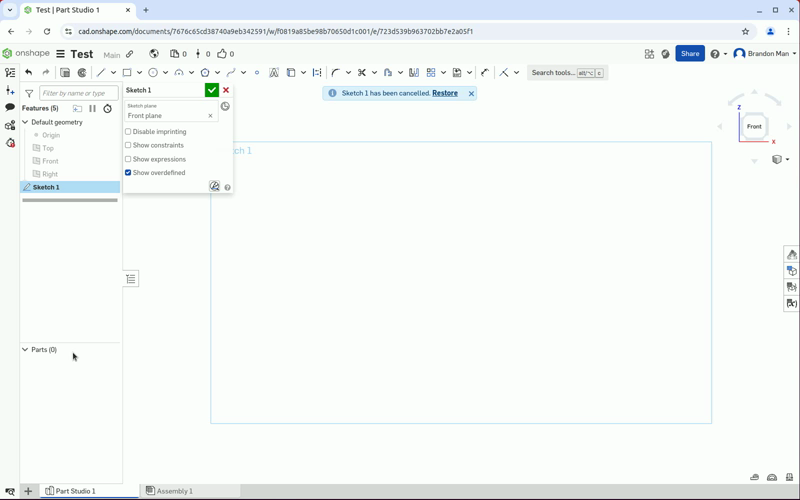
key(y)
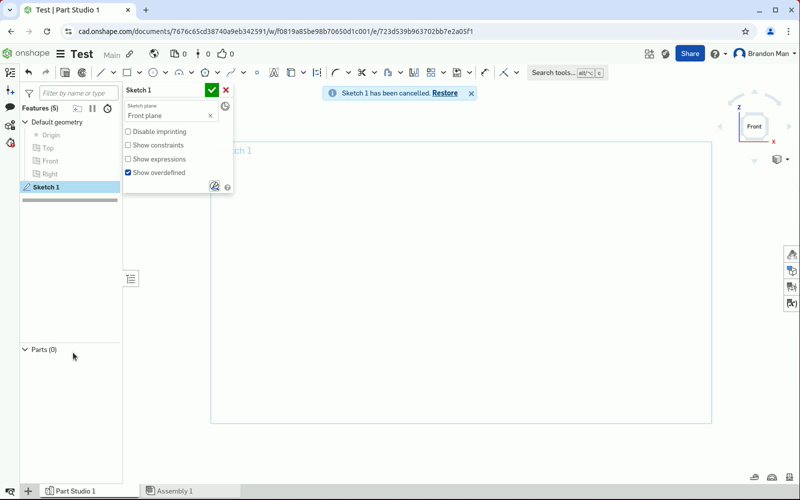
key(l)
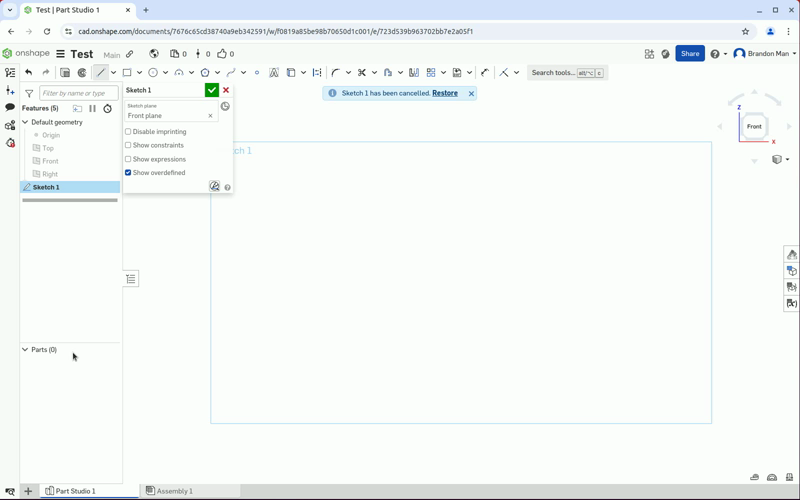
key_down(shift)
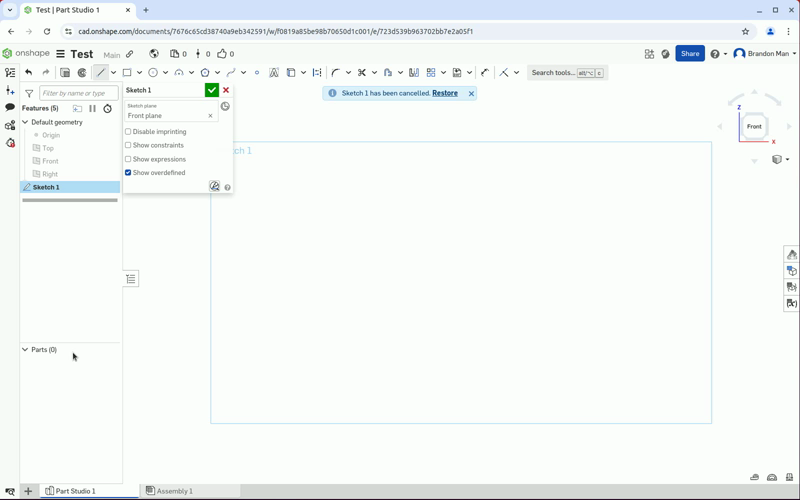
mouse_move(366, 282)
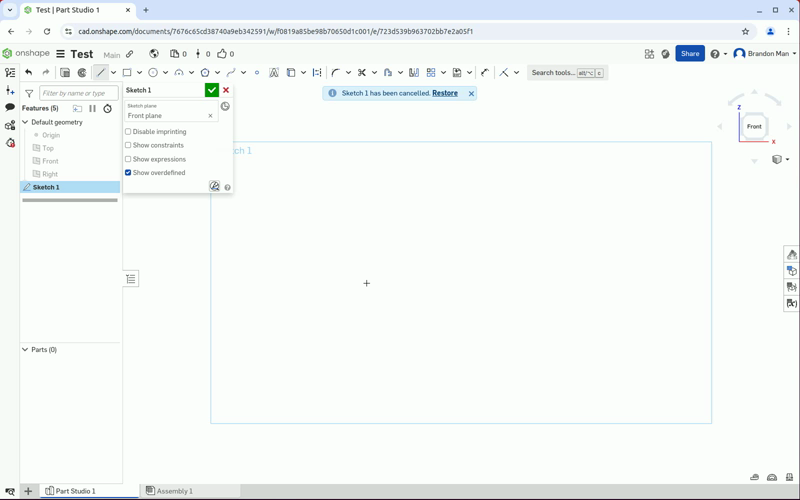
click(366, 282)
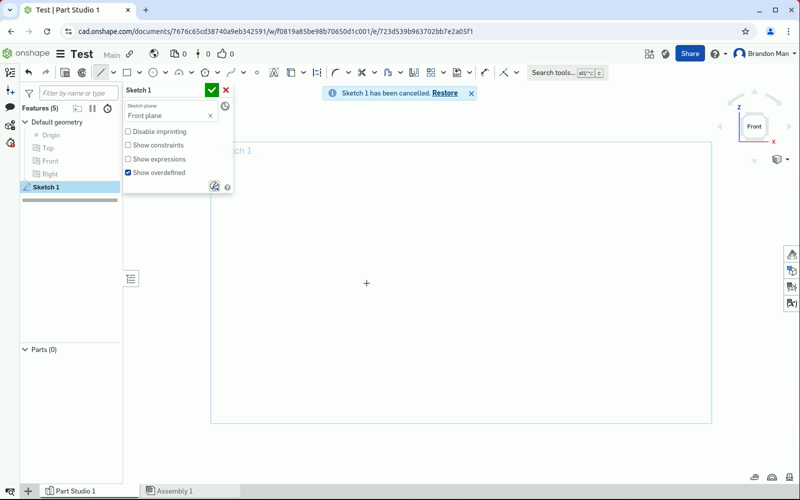
key_up(shift)
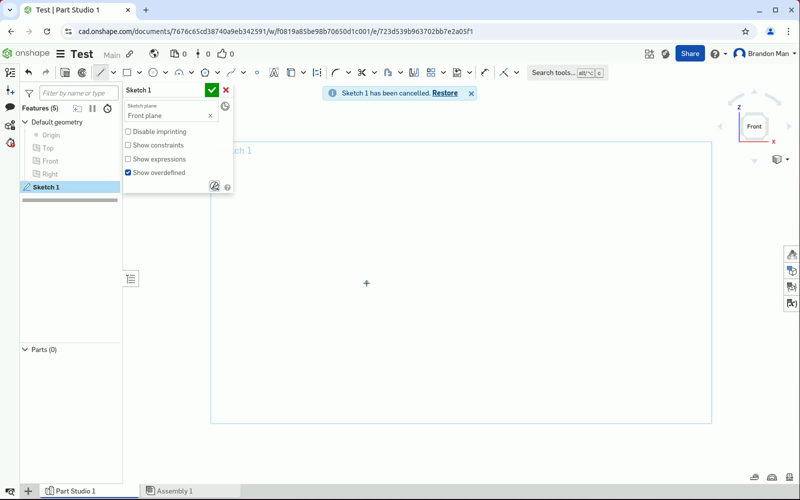
key_down(shift)
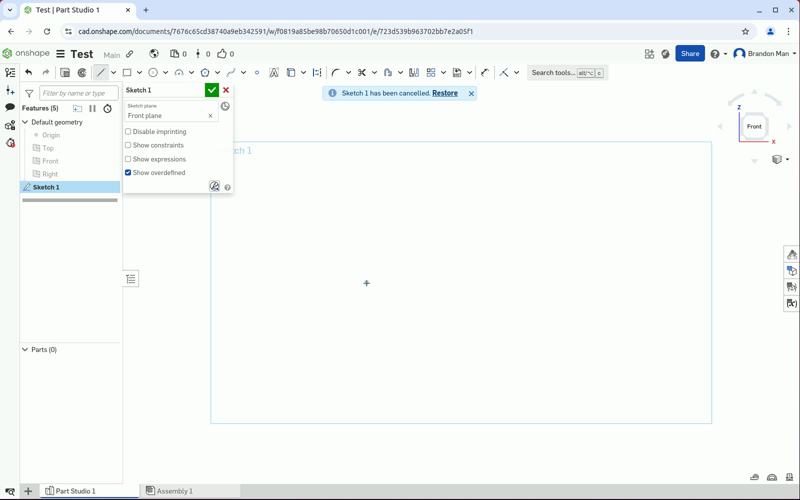
mouse_move(414, 363)
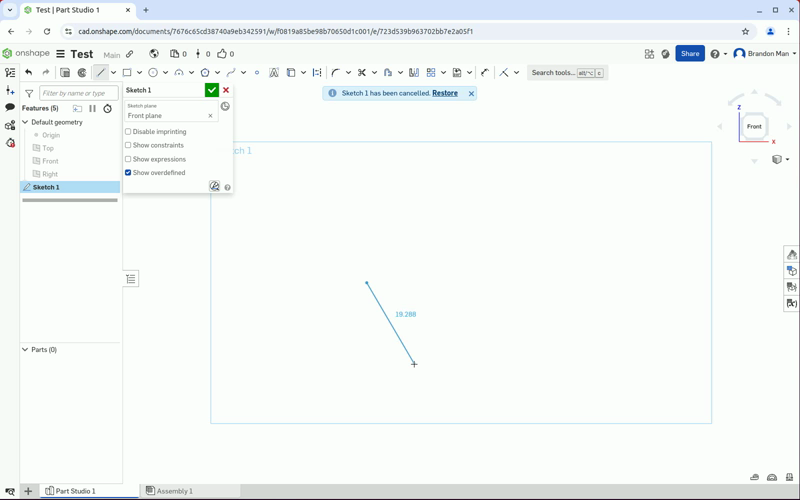
click(414, 363)
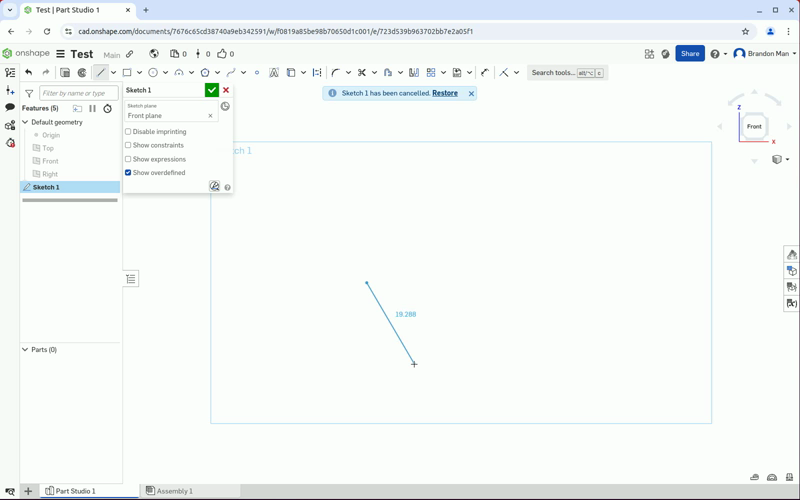
key_up(shift)
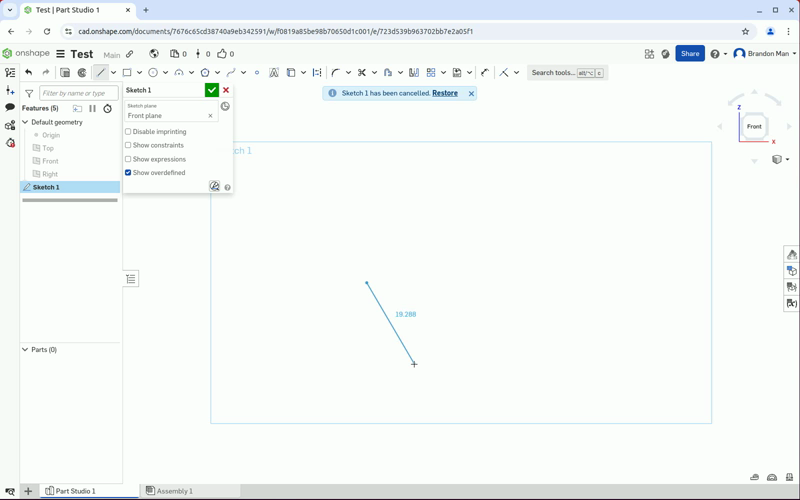
key_down(shift)
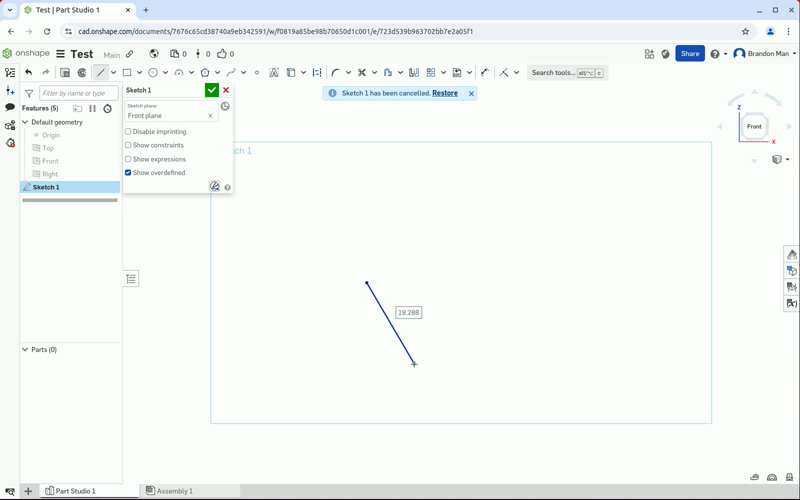
mouse_move(506, 363)
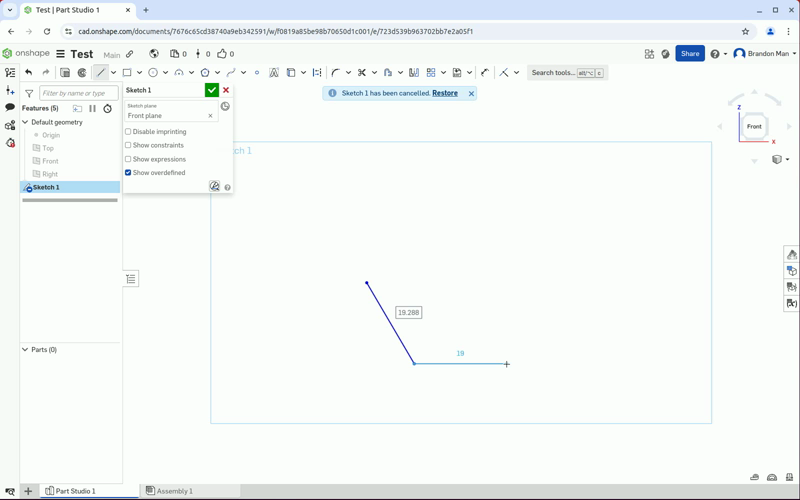
click(506, 363)
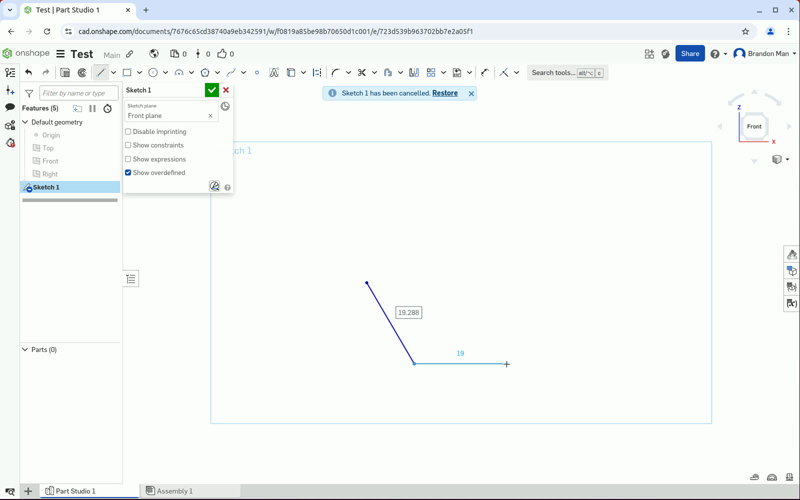
key_up(shift)
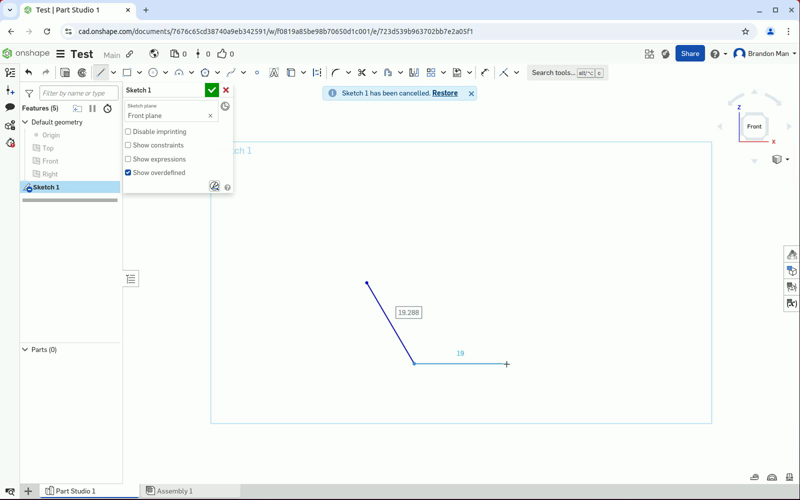
key_down(shift)
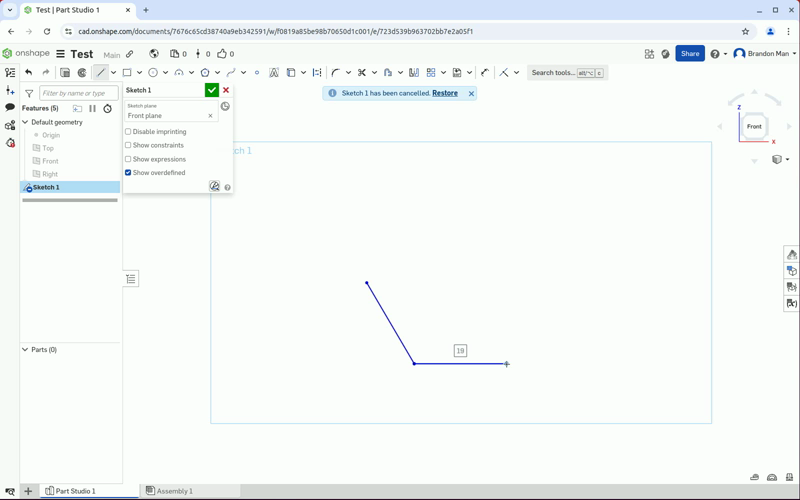
mouse_move(553, 282)
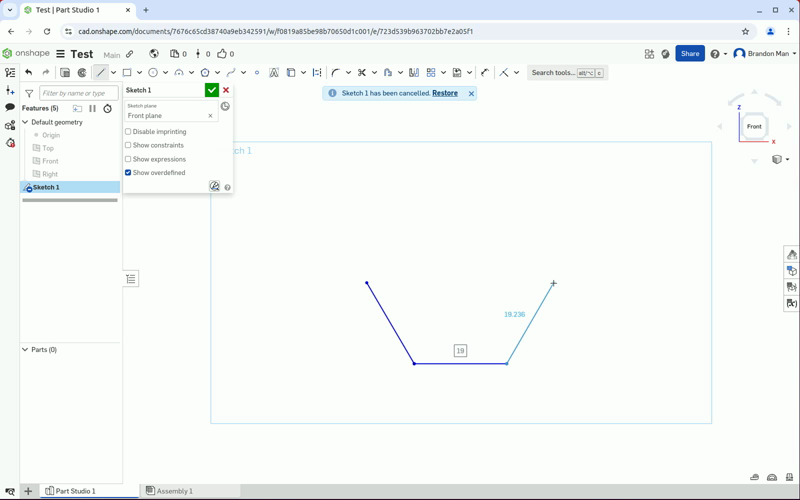
click(553, 282)
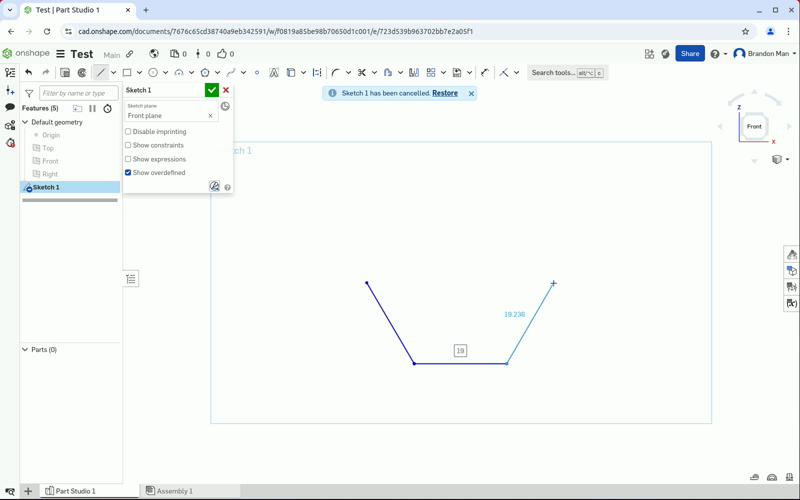
key_up(shift)
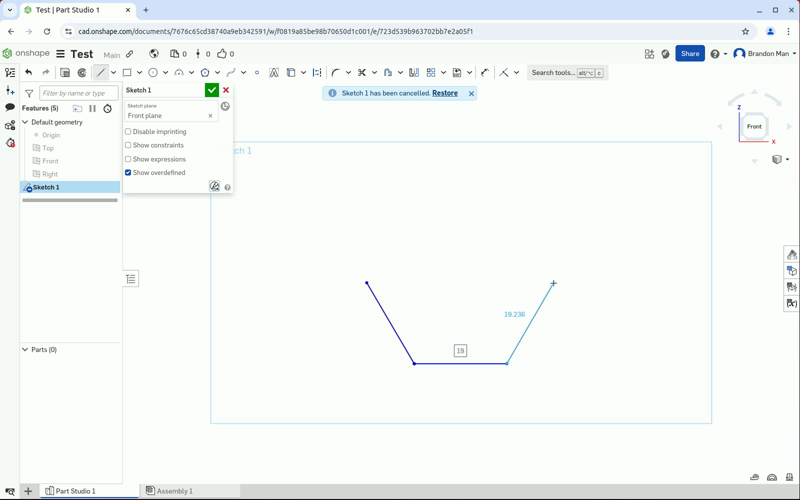
key_down(shift)
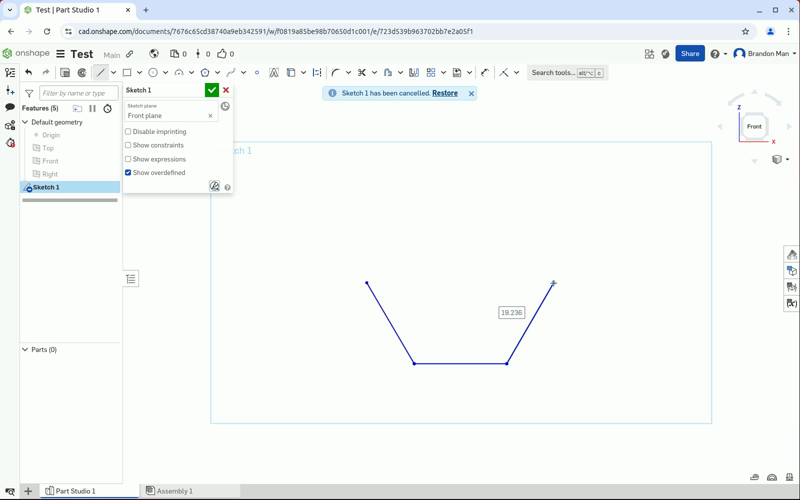
mouse_move(506, 202)
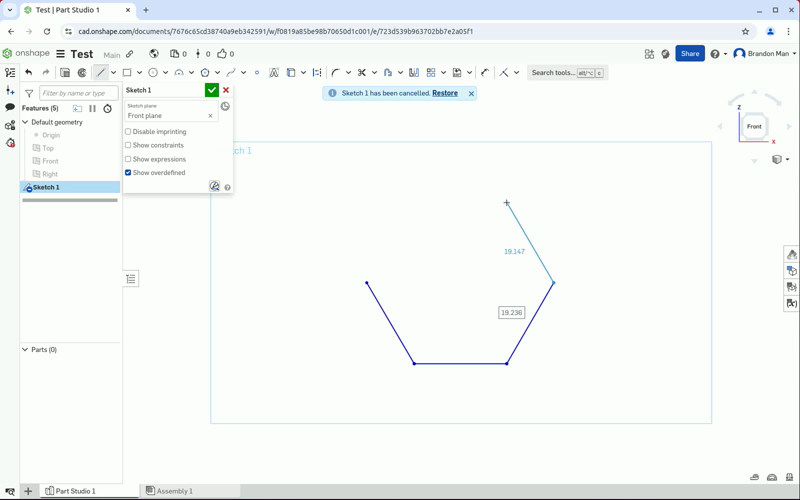
click(506, 202)
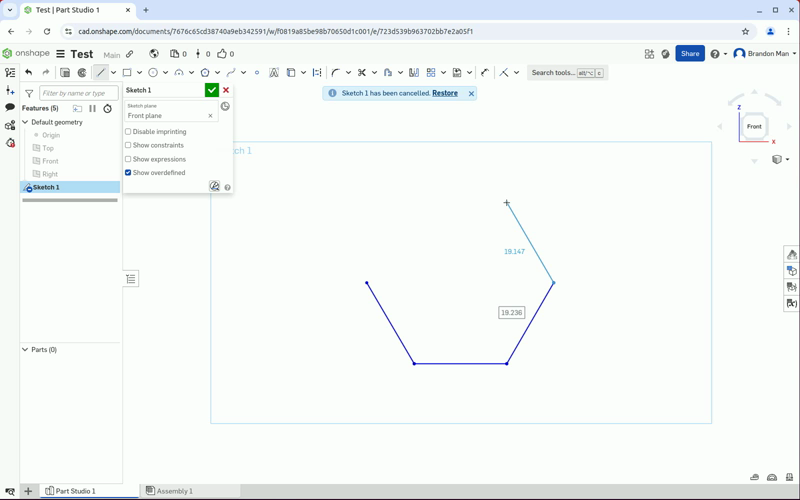
key_up(shift)
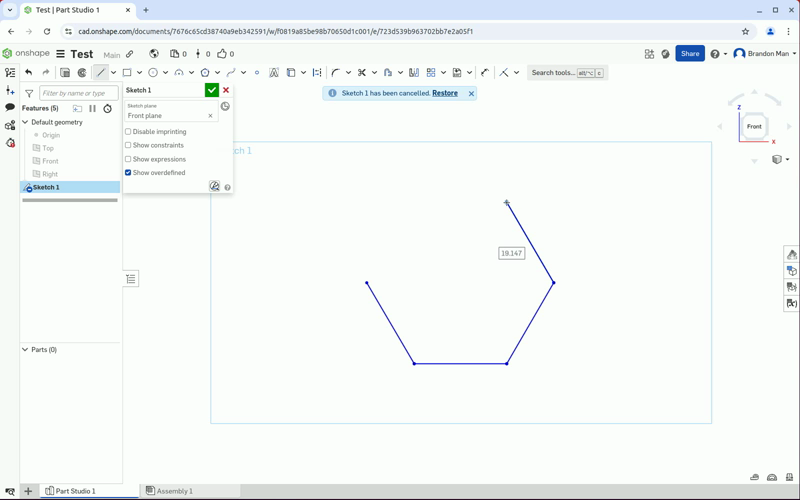
key_down(shift)
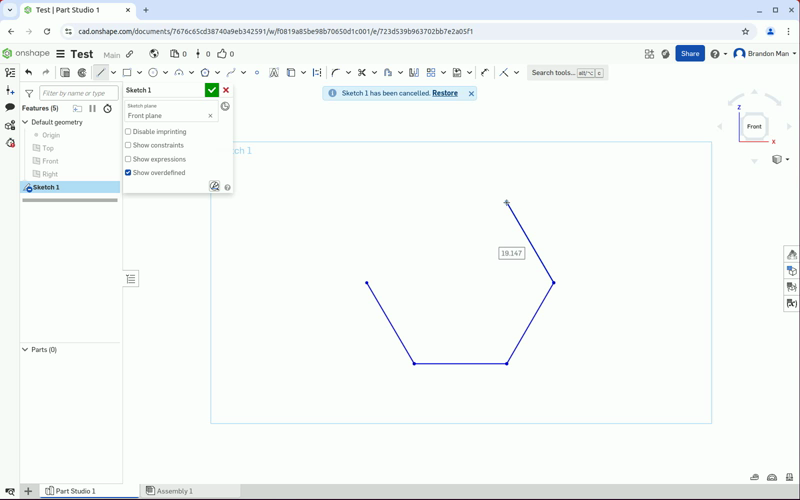
mouse_move(414, 202)
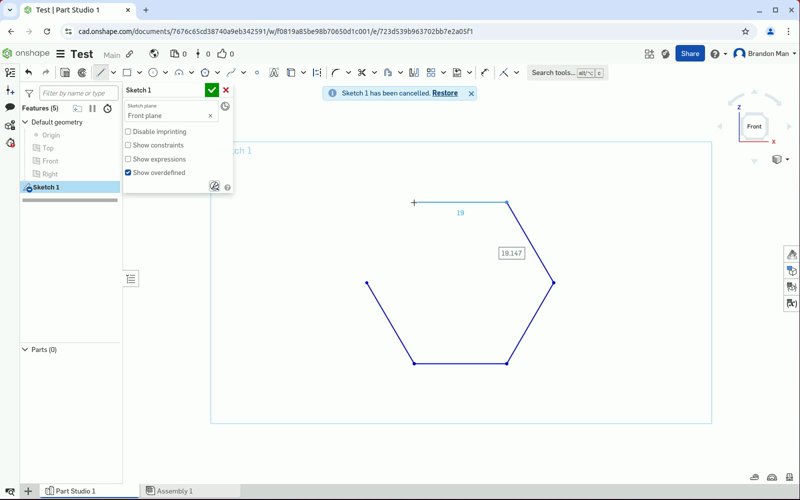
click(414, 202)
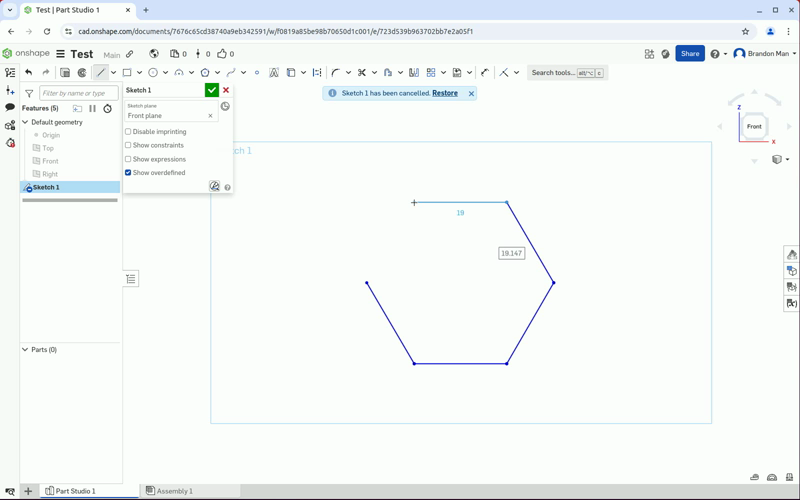
key_up(shift)
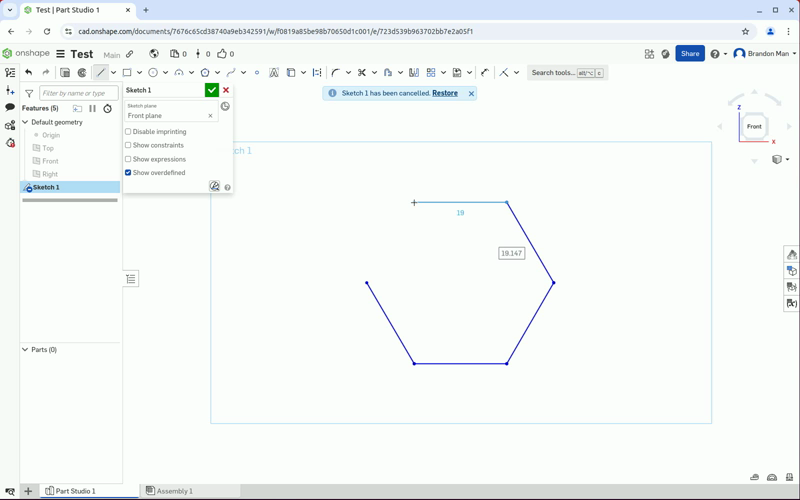
key_down(shift)
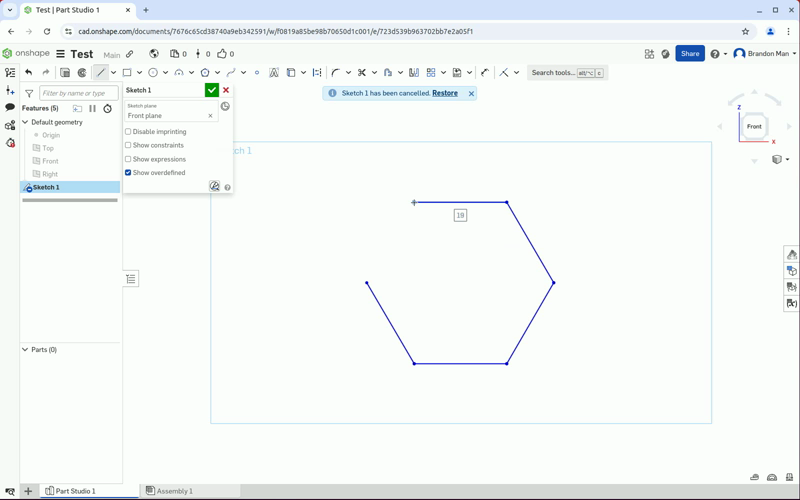
mouse_move(366, 282)
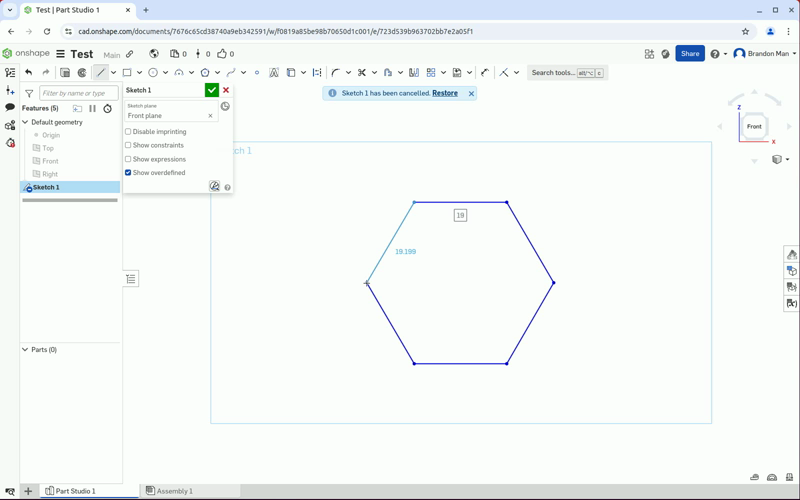
key_up(shift)
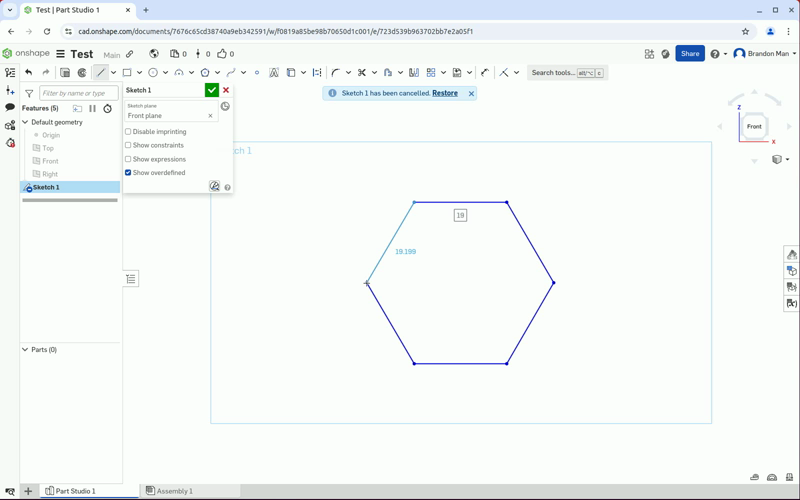
click(366, 282)
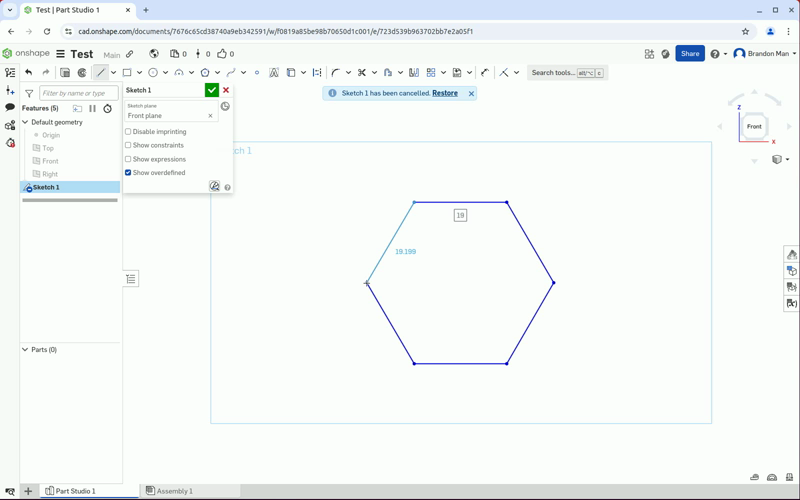
key(esc)
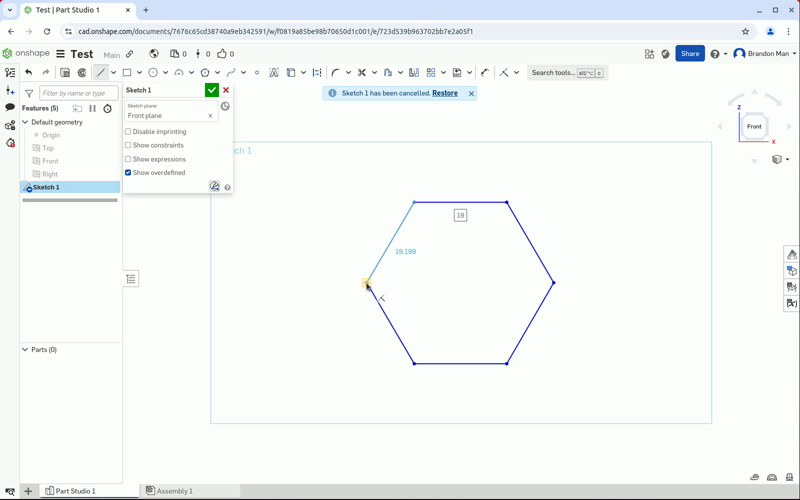
mouse_move(491, 233)
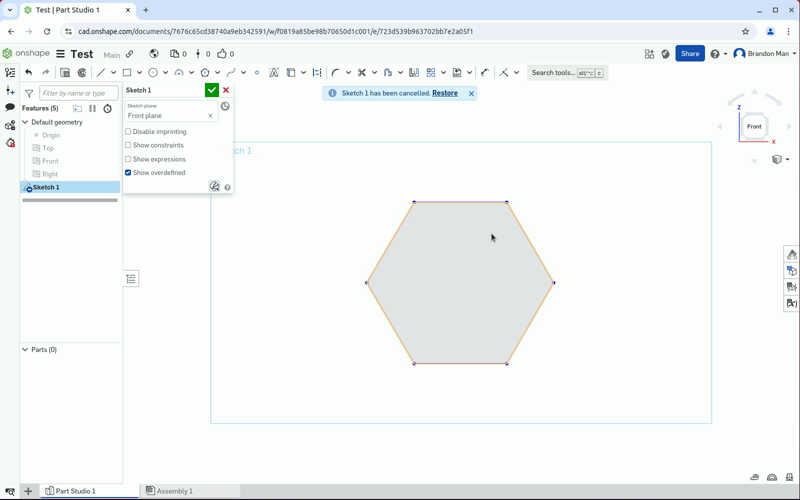
click(491, 233)
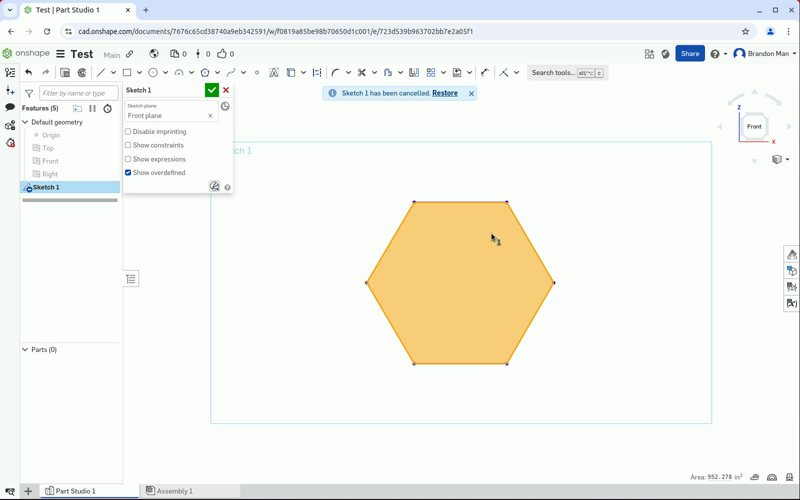
mouse_move(73, 352)
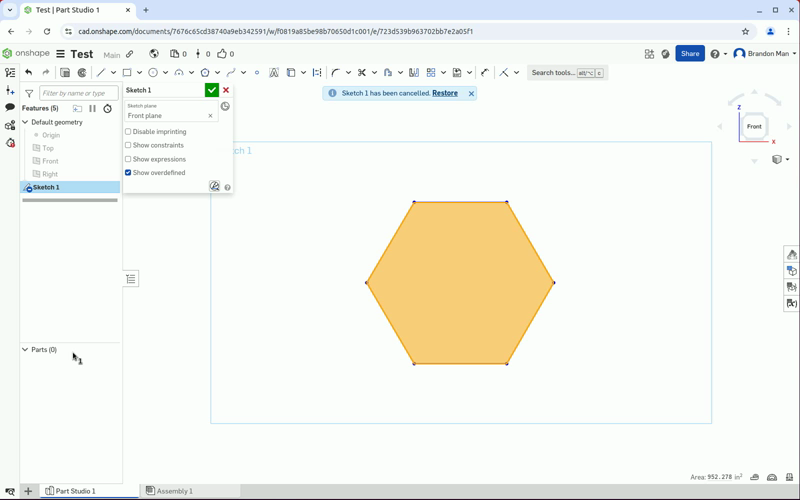
key(shift+y)
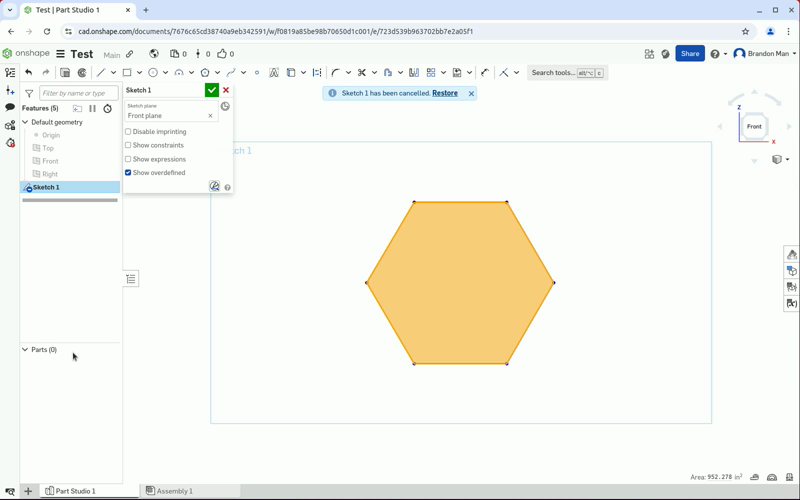
key(shift+e)
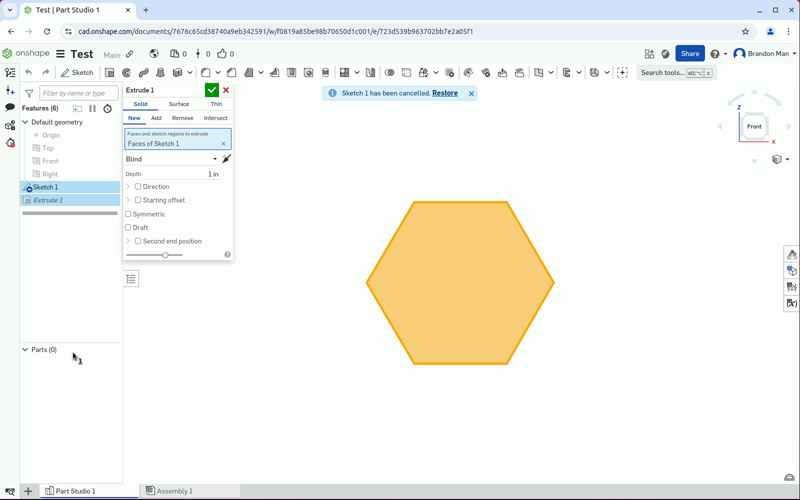
mouse_move(143, 106)
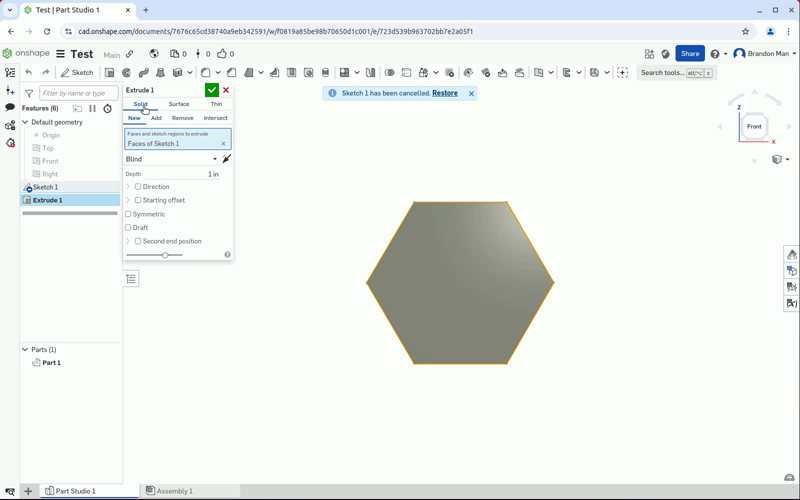
click(143, 106)
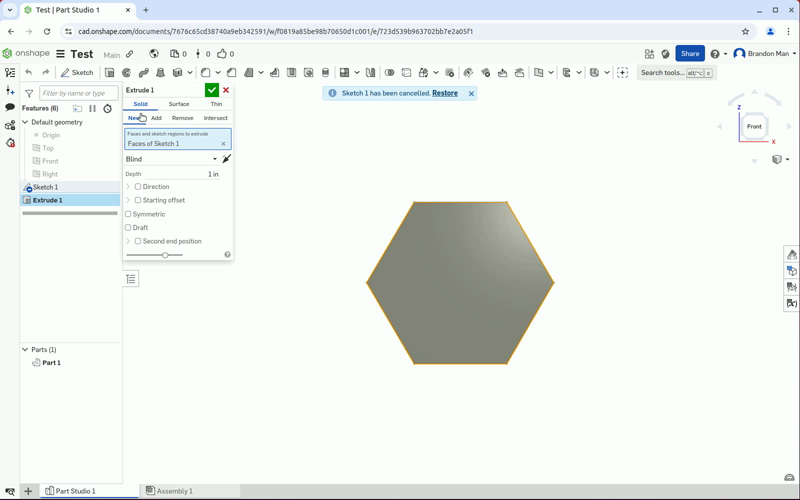
mouse_move(137, 120)
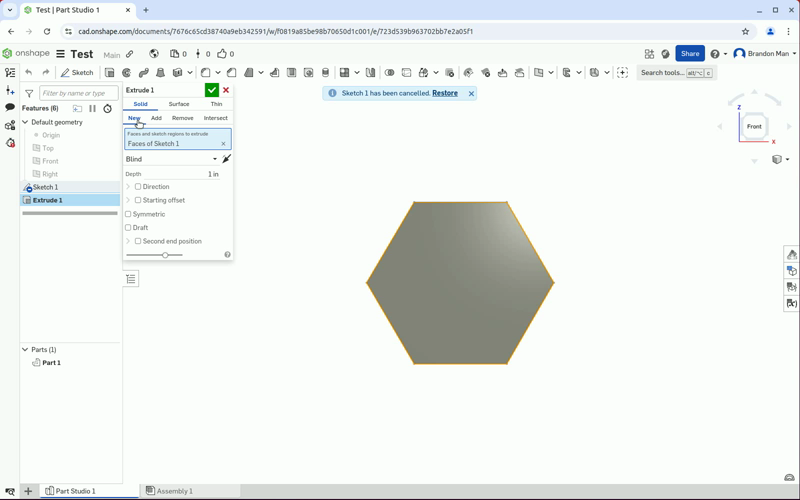
click(137, 120)
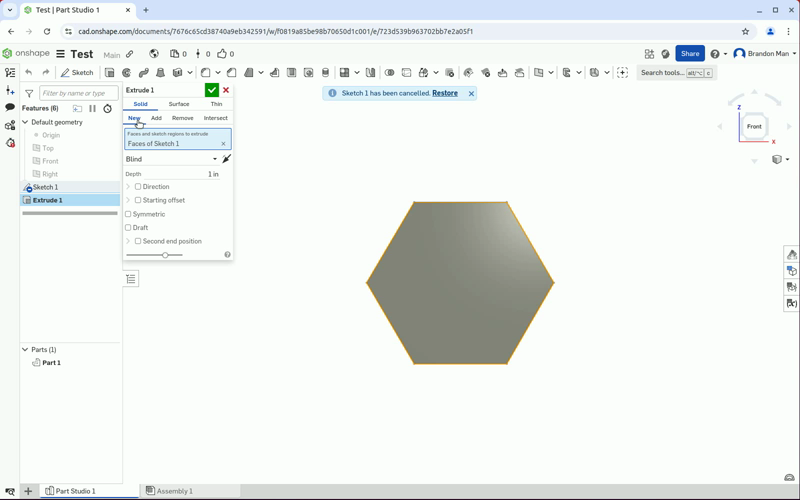
key(tab, 4)
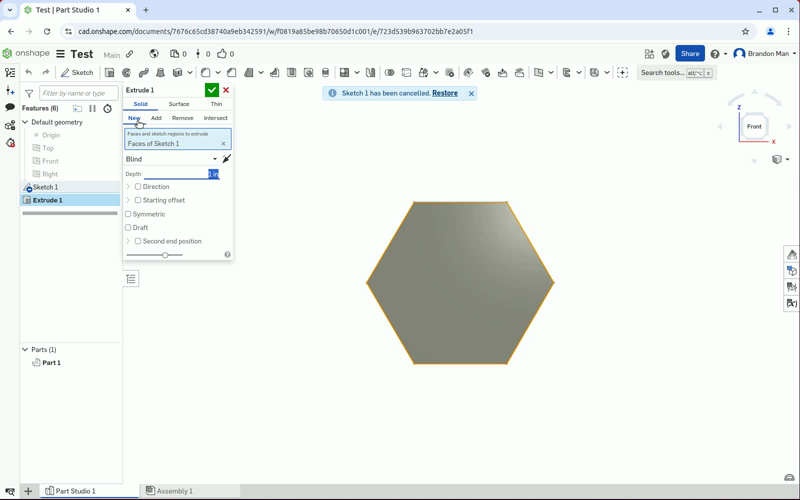
text(23.108)
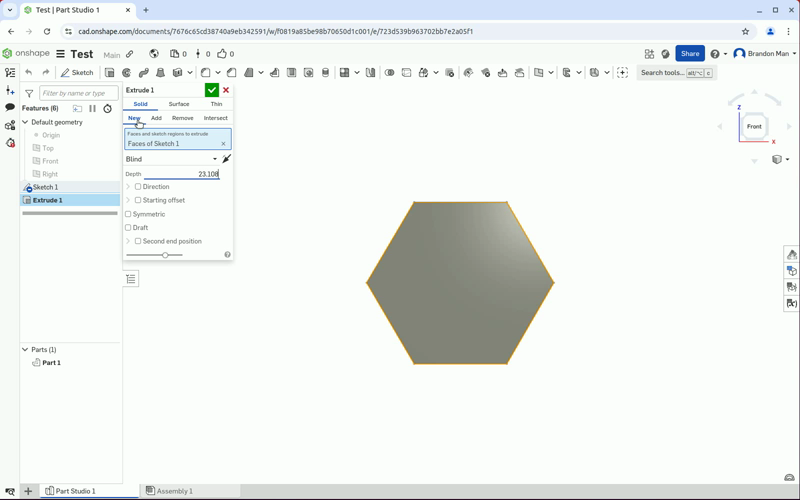
key(enter)
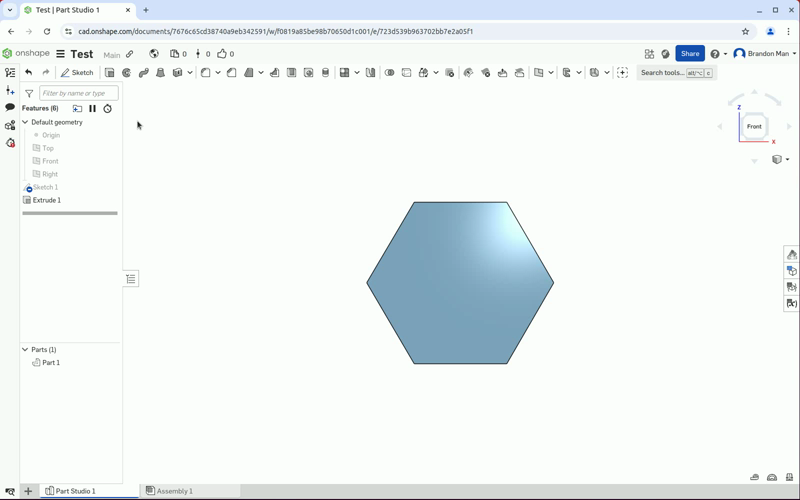
key(shift+h)
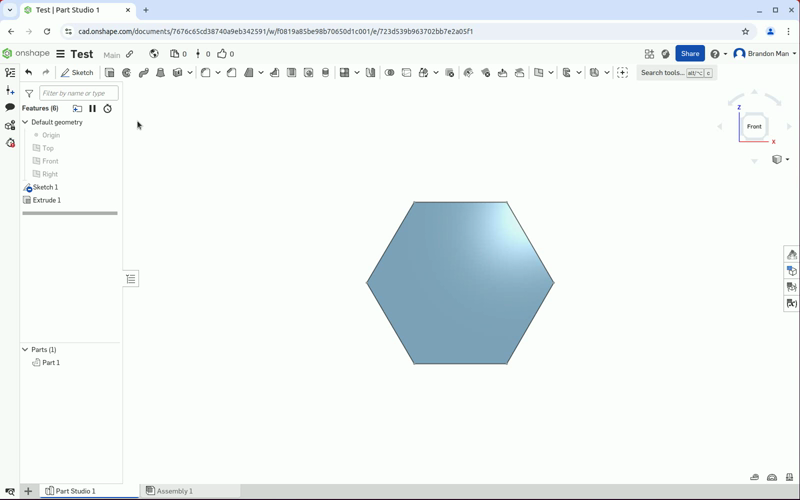
key(shift+h)
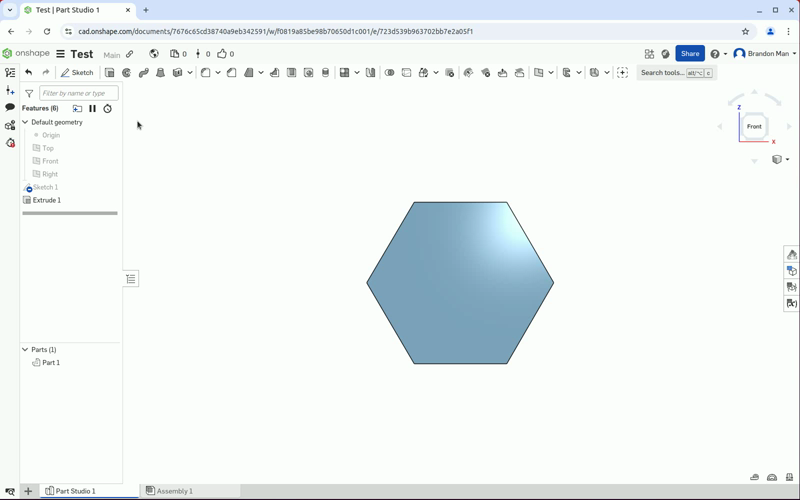
mouse_move(73, 189)
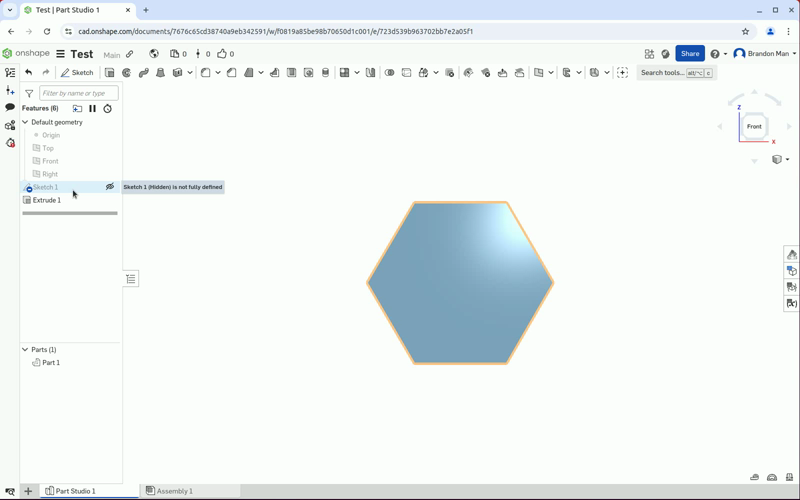
click(73, 189)
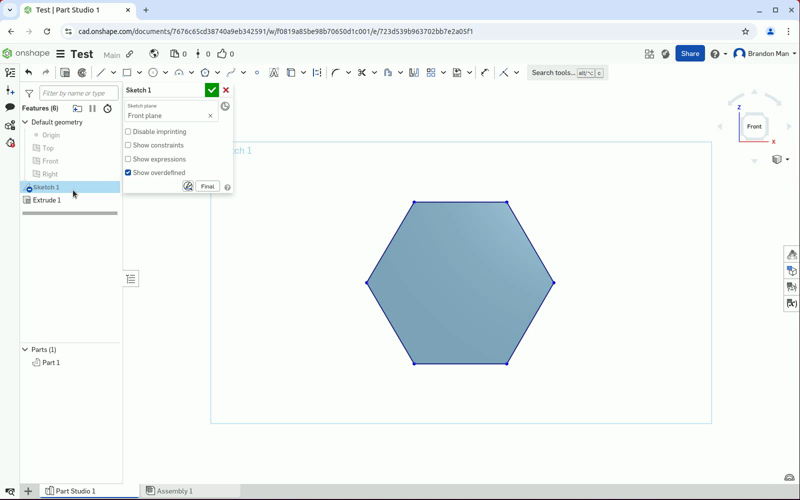
mouse_move(229, 92)
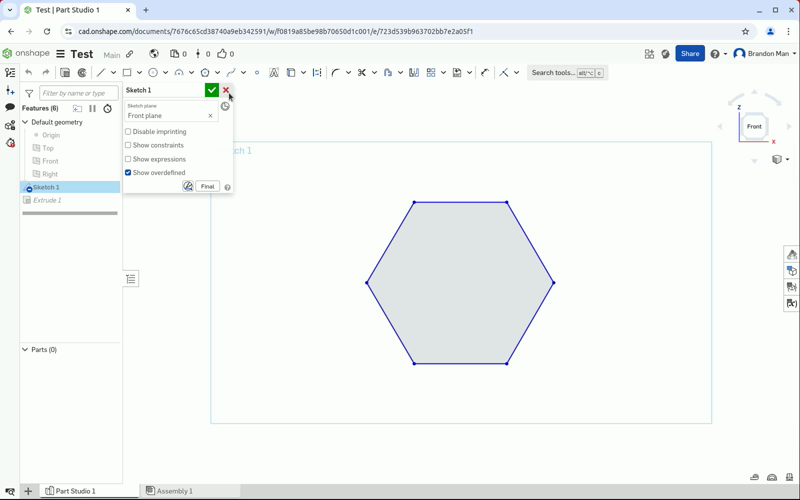
click(229, 92)
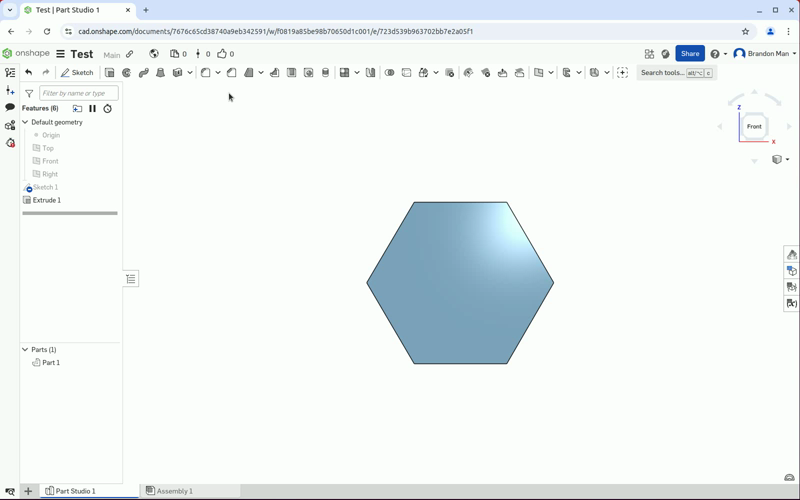
mouse_move(541, 75)
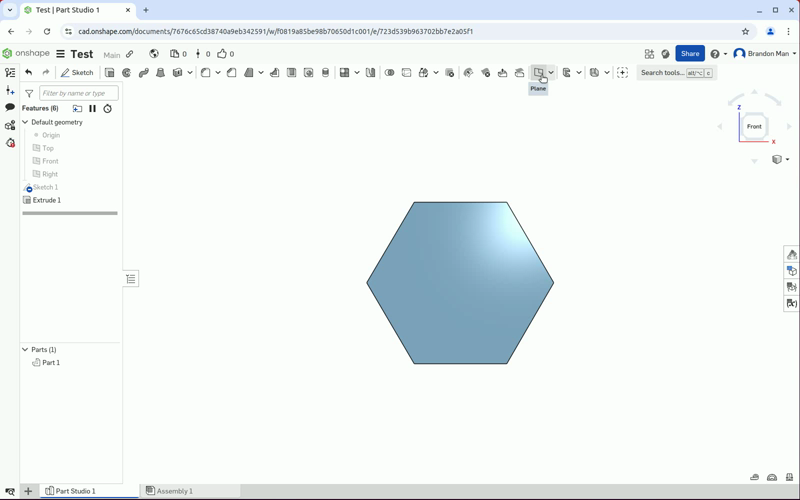
click(541, 75)
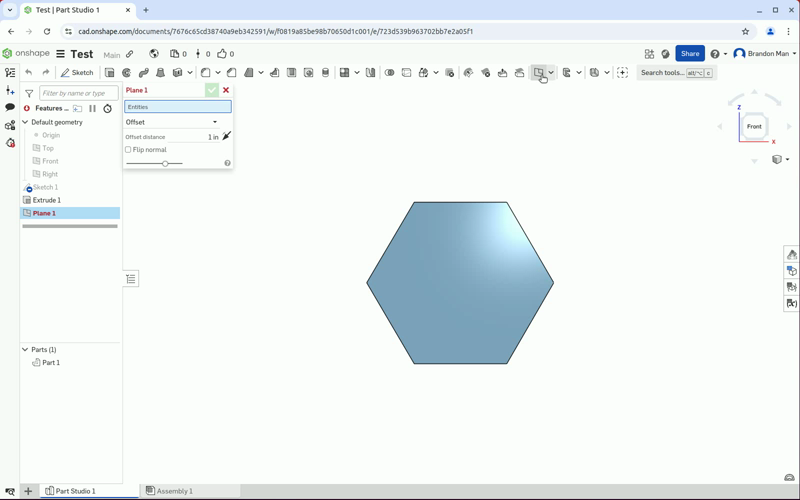
mouse_move(73, 163)
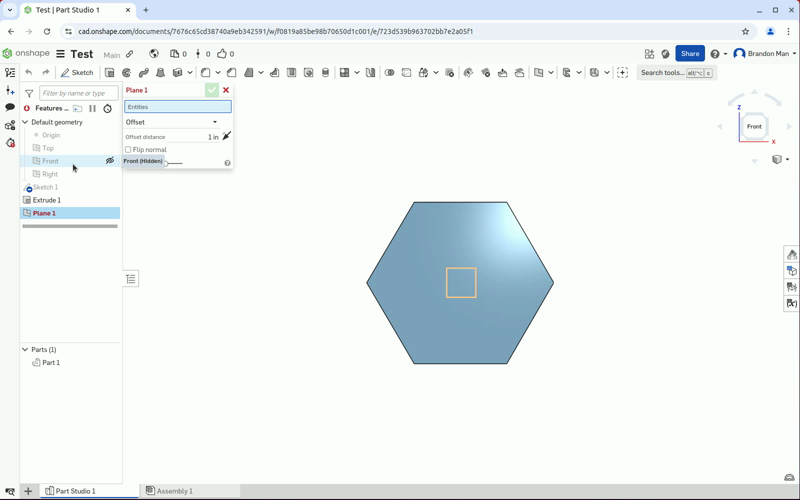
click(73, 163)
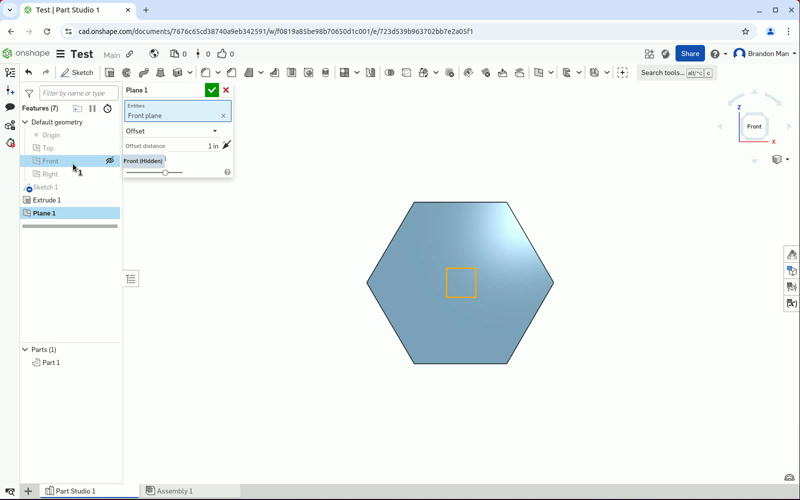
key(tab, 2)
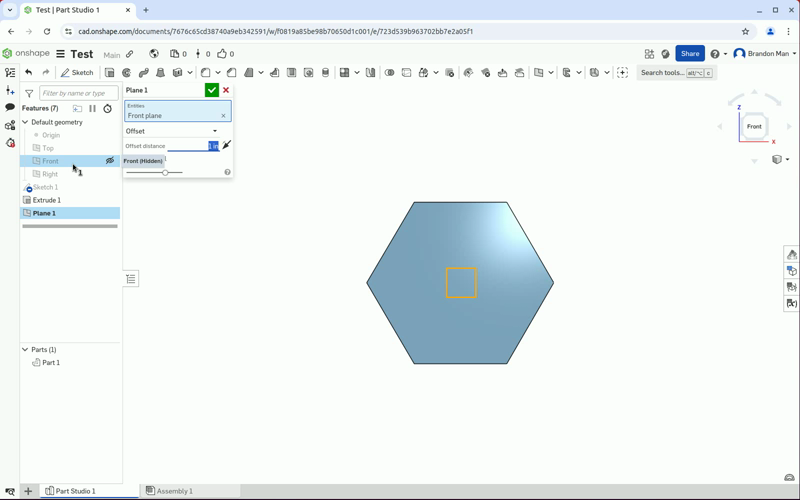
text(23.108)
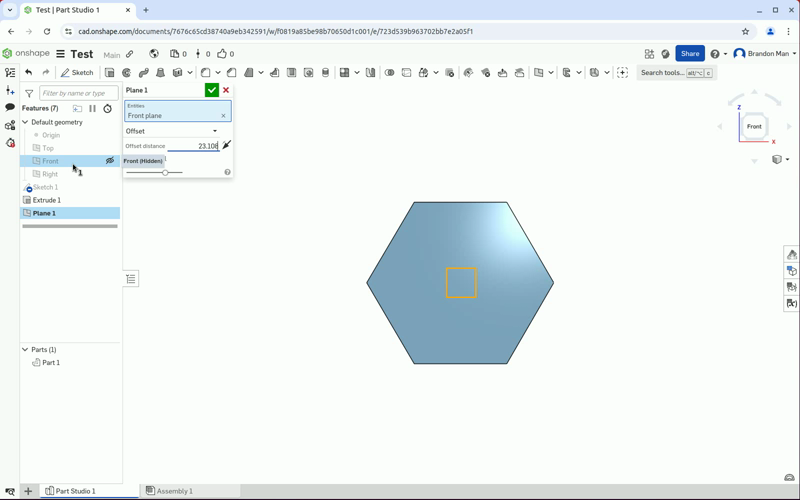
key(enter, 2)
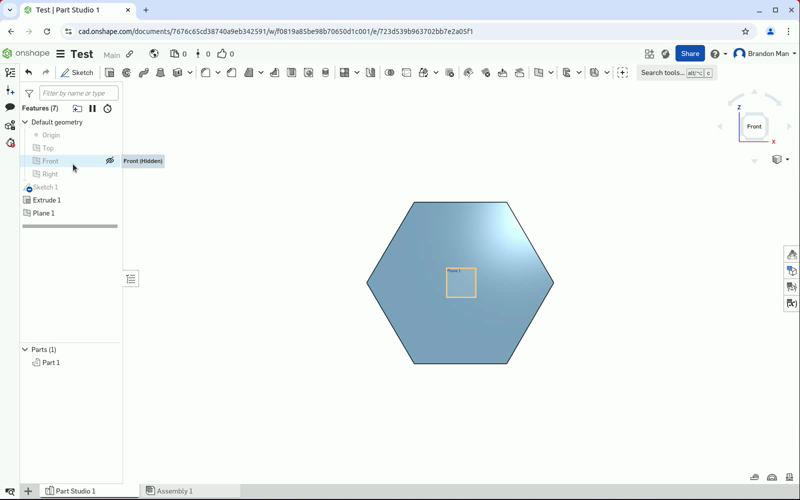
key(shift+s)
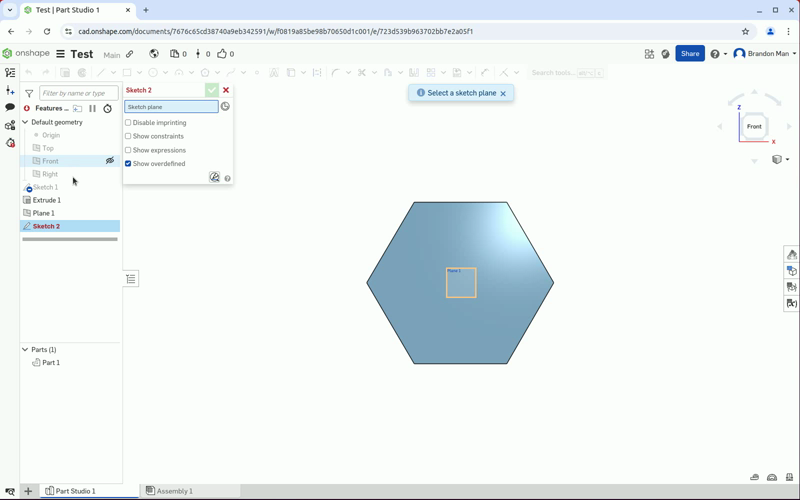
mouse_move(73, 215)
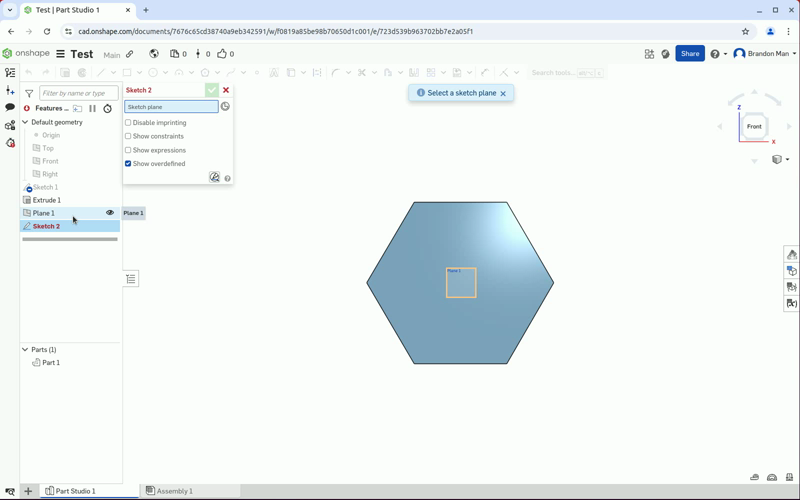
click(73, 215)
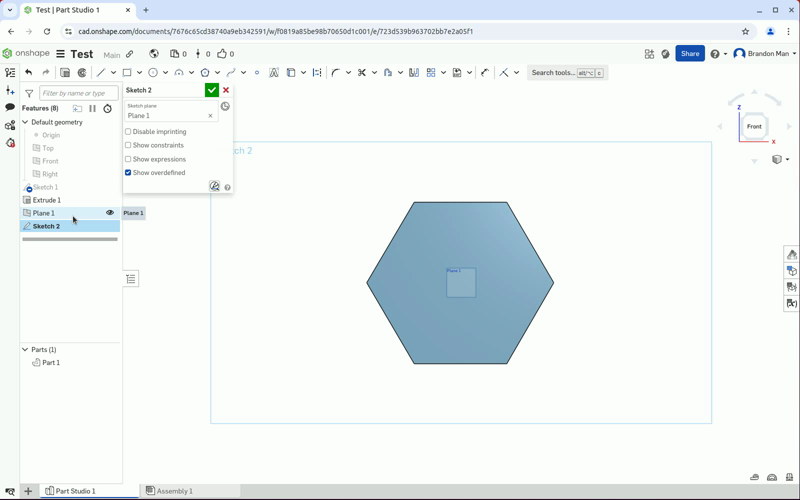
mouse_move(73, 352)
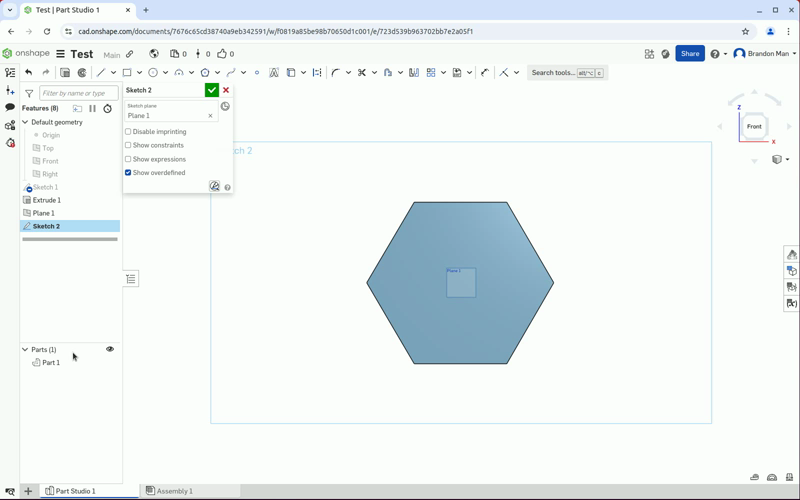
key(y)
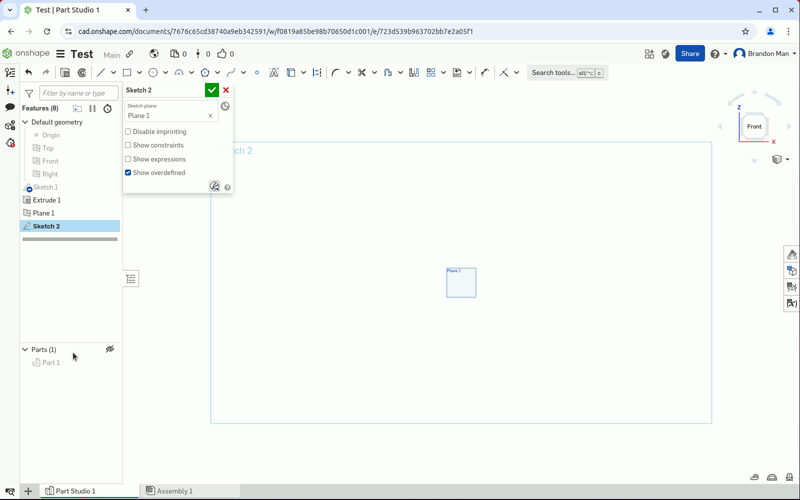
key(c)
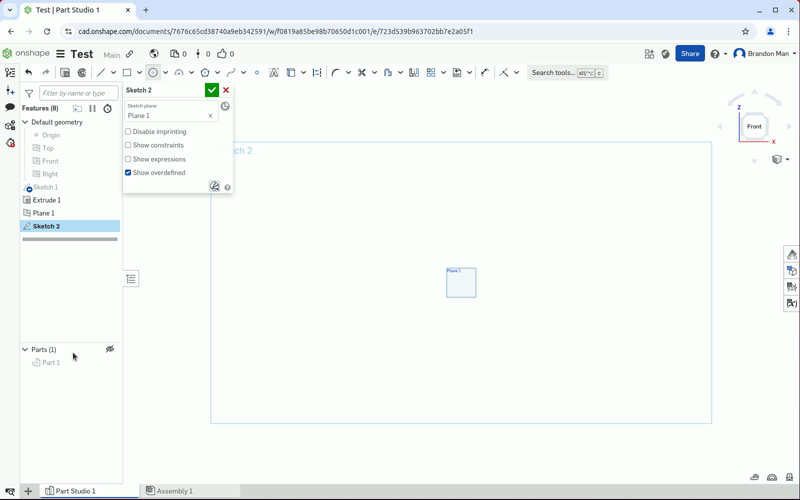
key_down(shift)
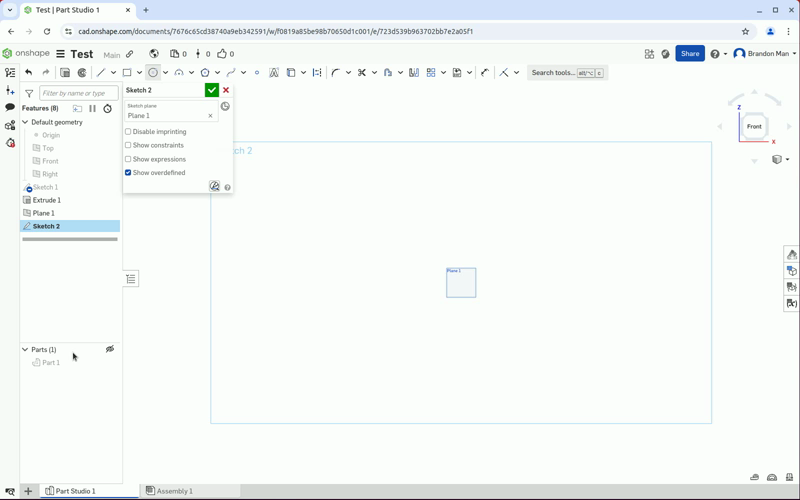
mouse_move(461, 282)
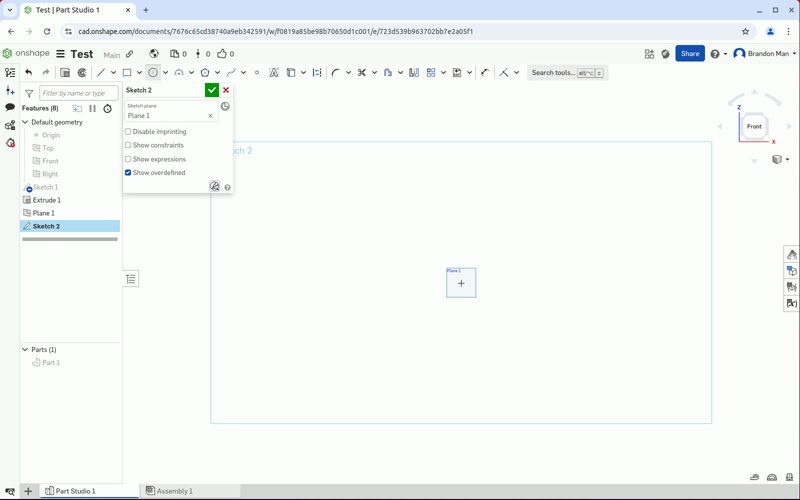
click(461, 282)
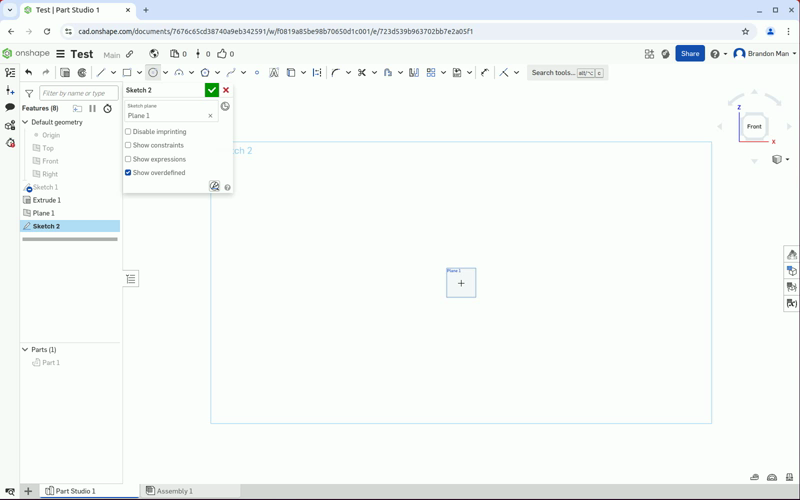
key_up(shift)
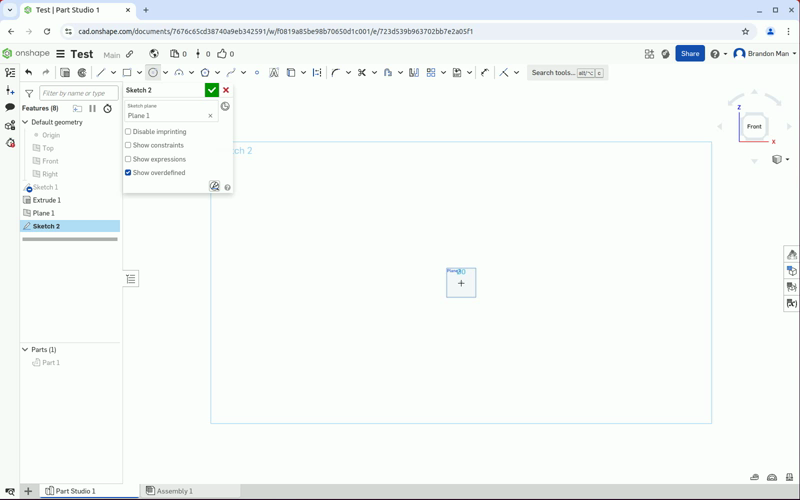
mouse_move(499, 282)
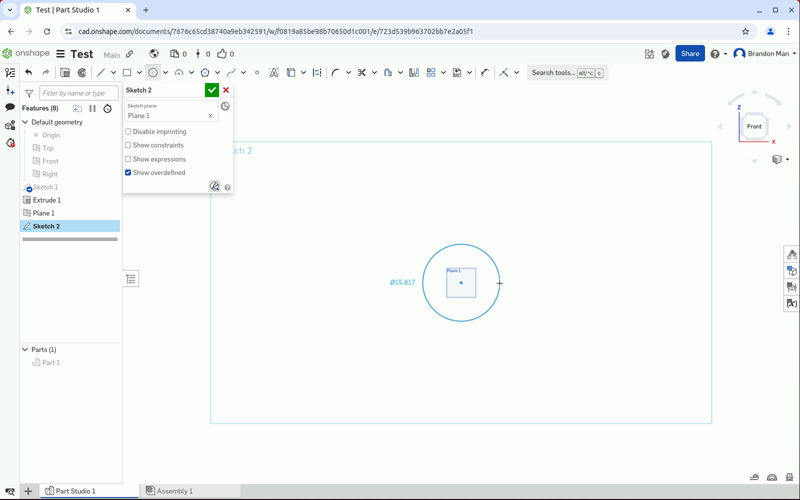
click(499, 282)
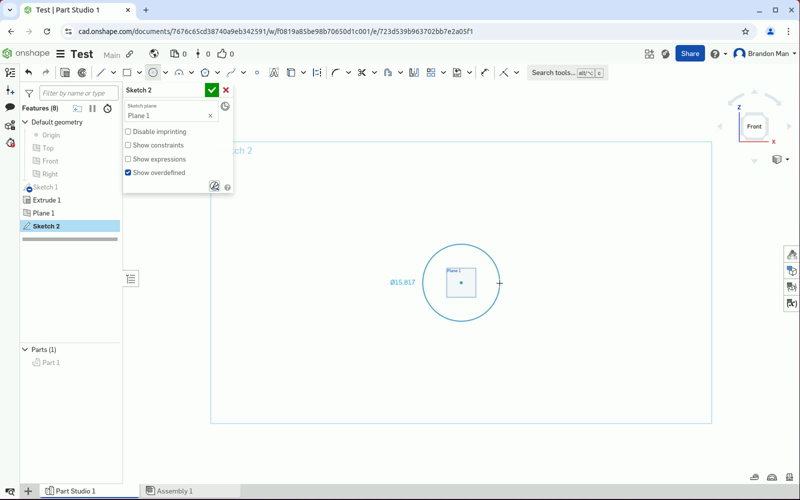
key(esc)
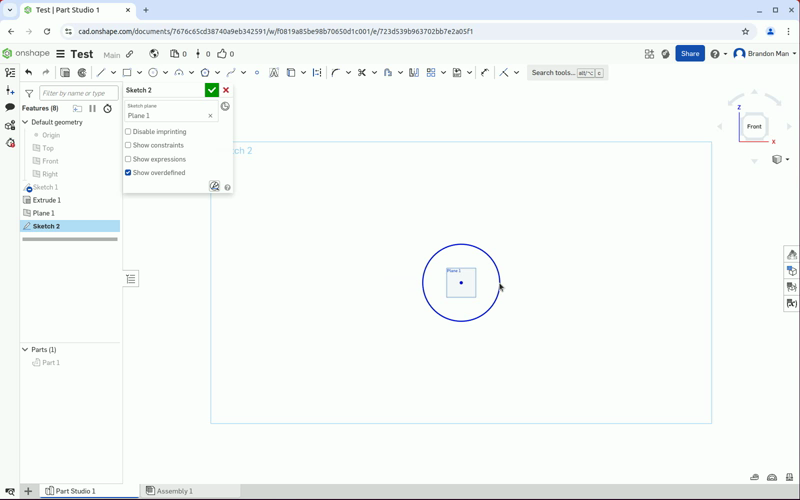
mouse_move(438, 271)
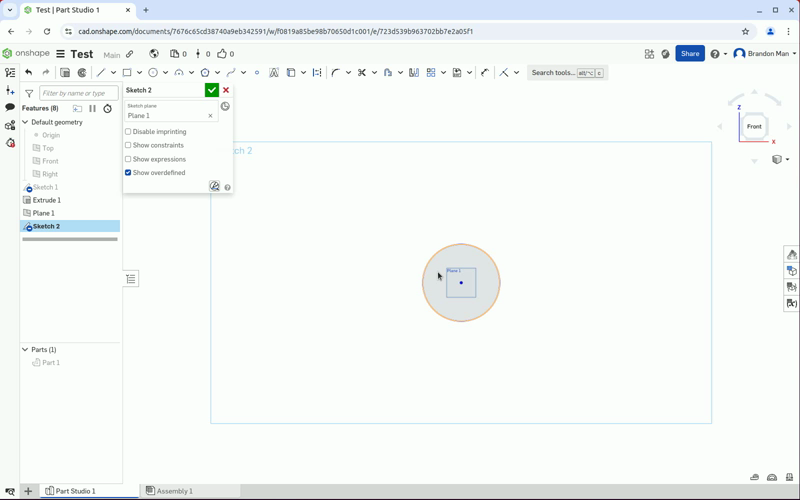
click(438, 271)
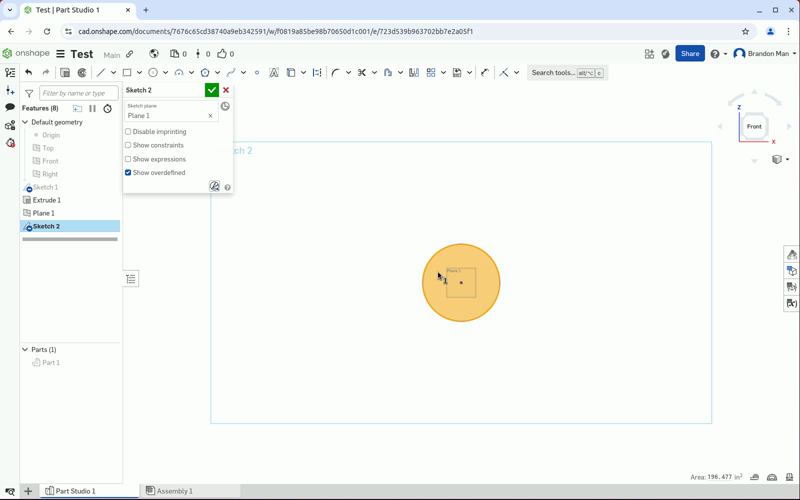
mouse_move(73, 352)
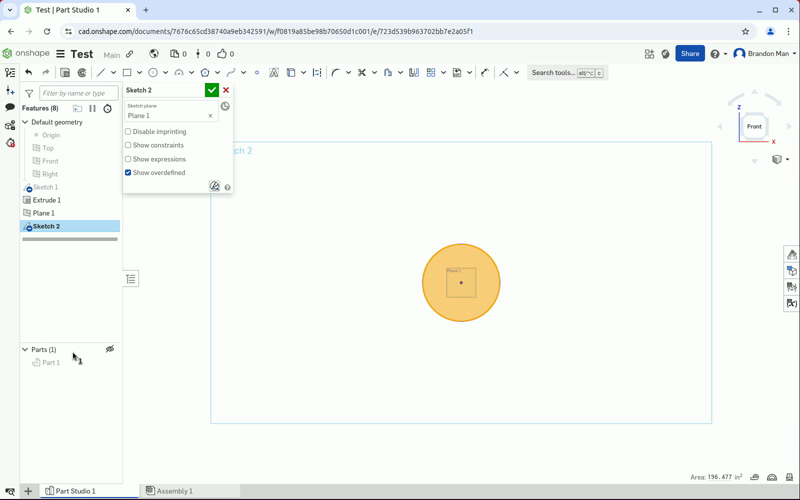
key(shift+y)
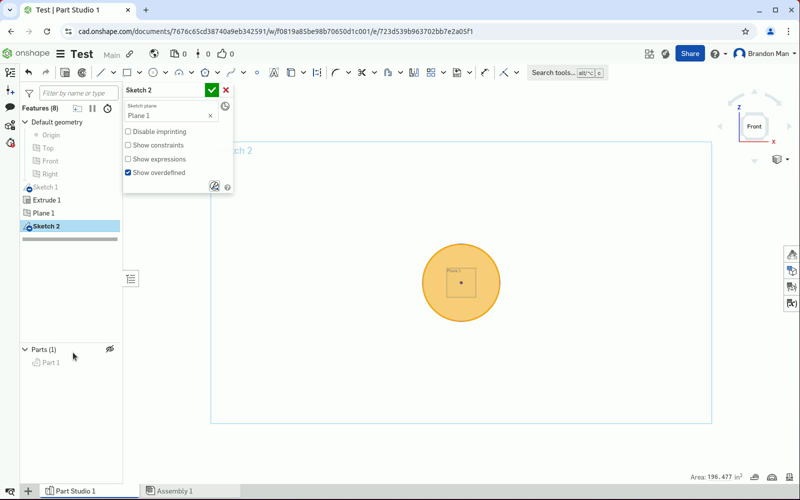
key(shift+e)
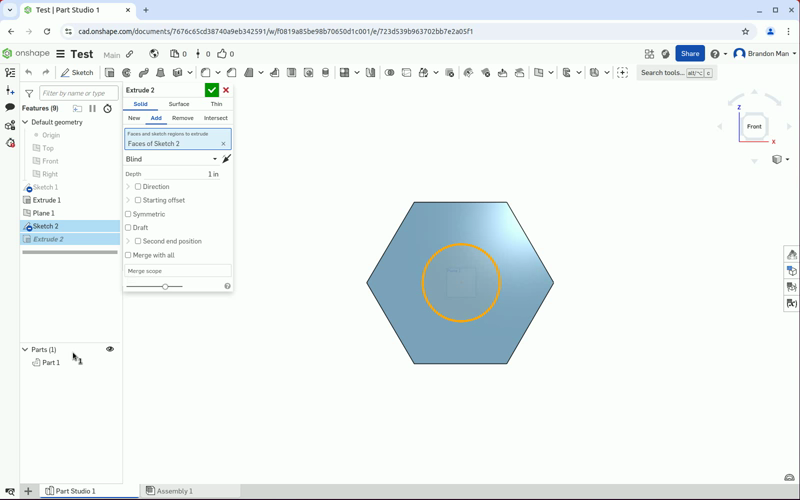
mouse_move(143, 106)
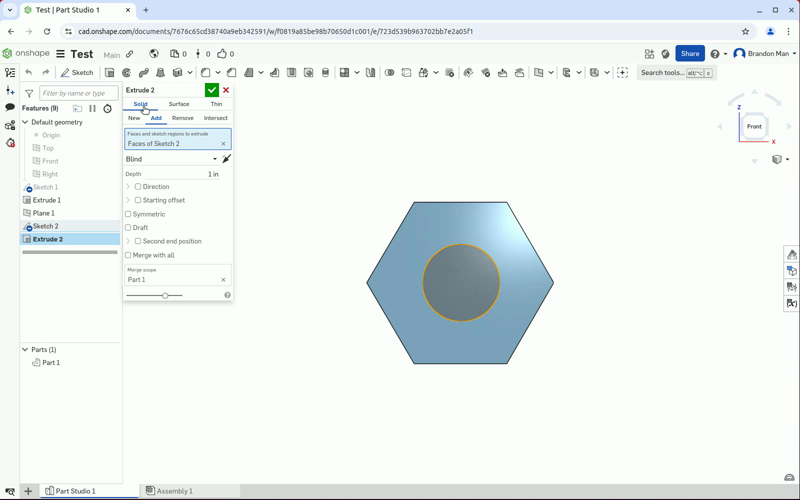
click(143, 106)
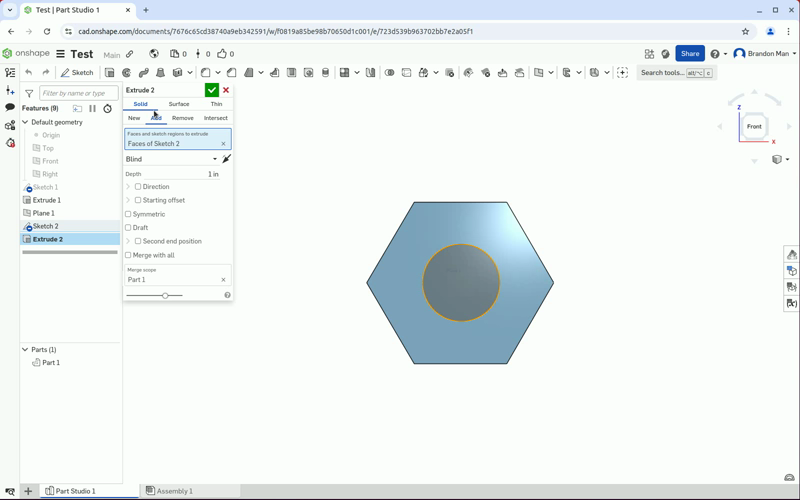
mouse_move(186, 120)
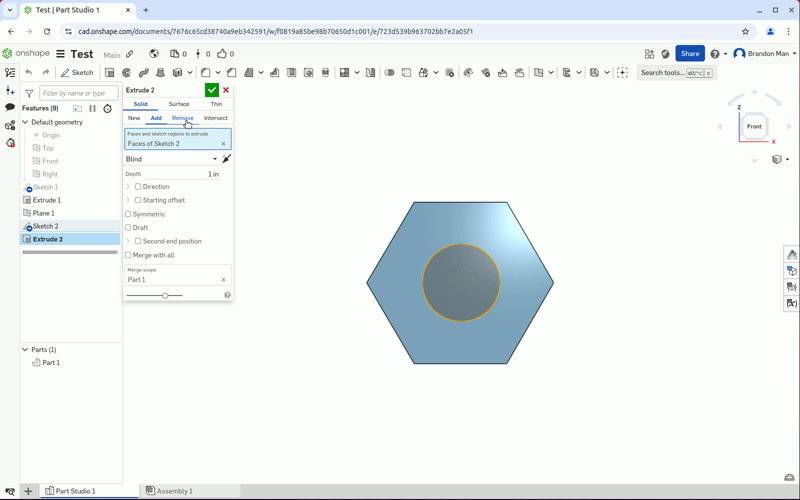
click(186, 120)
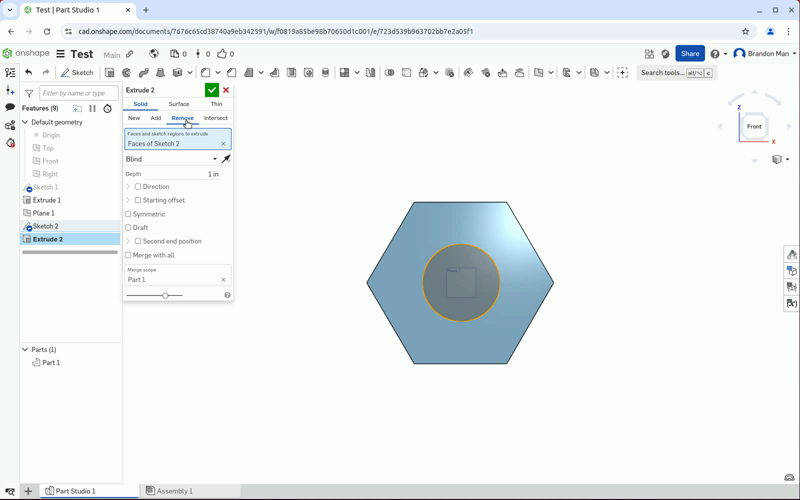
key(tab, 4)
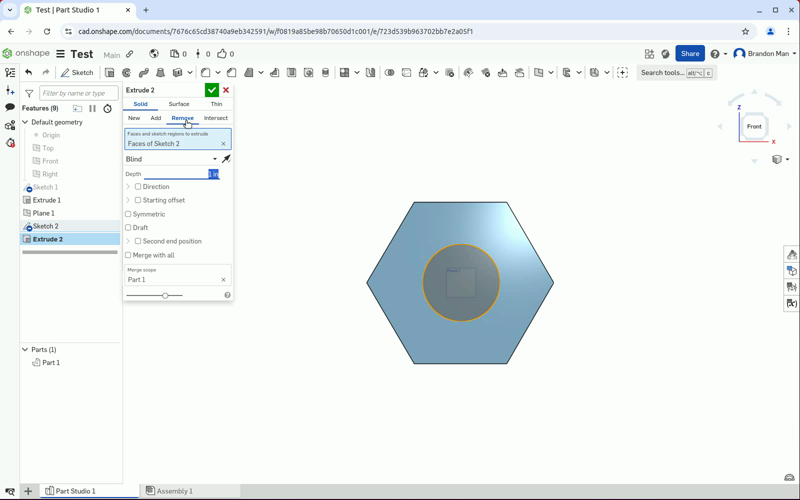
text(18.535)
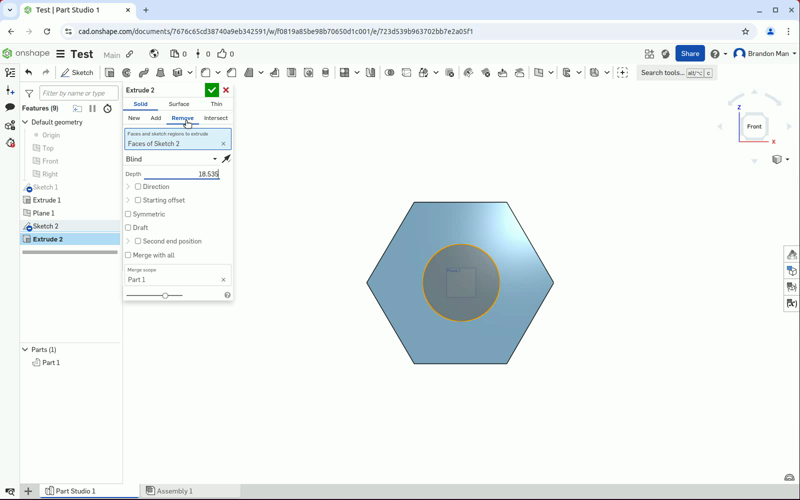
key(tab, 6)
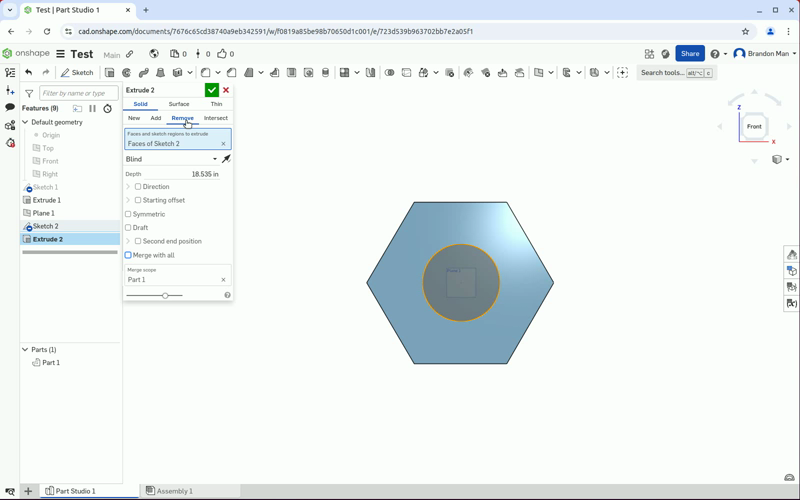
key(space)
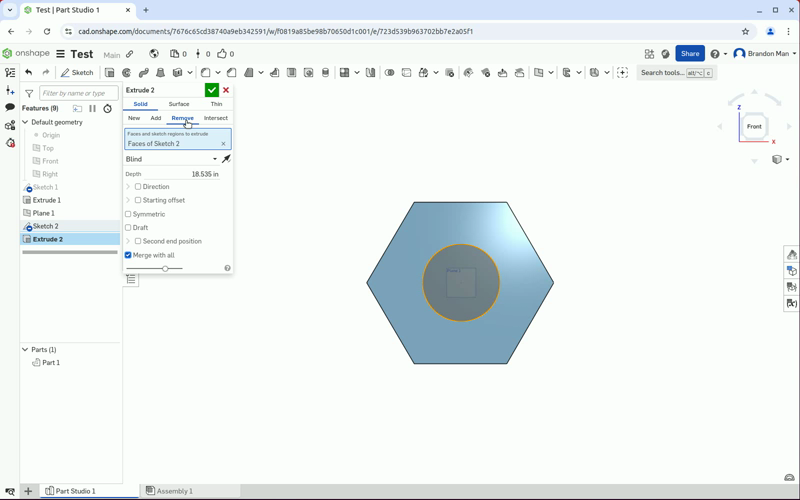
key(enter)
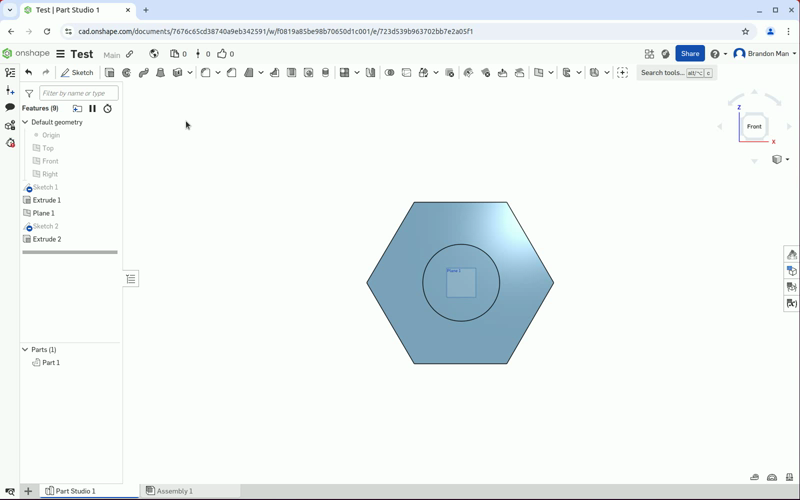
key(shift+h)
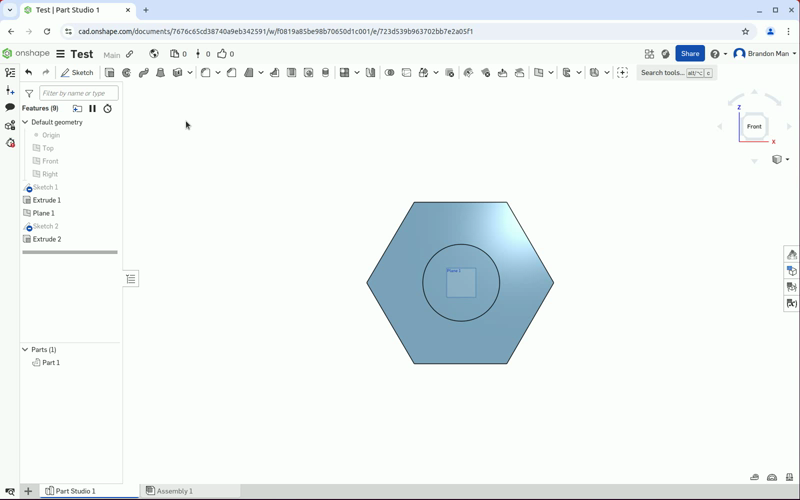
key(shift+h)
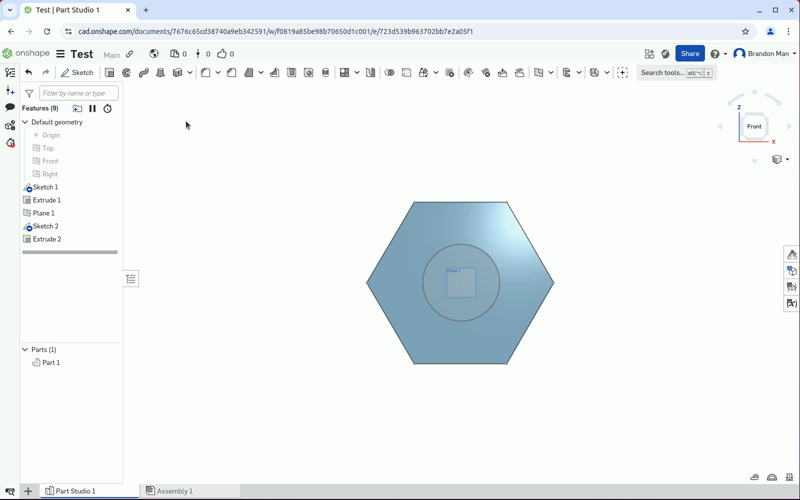
key(shift+7)
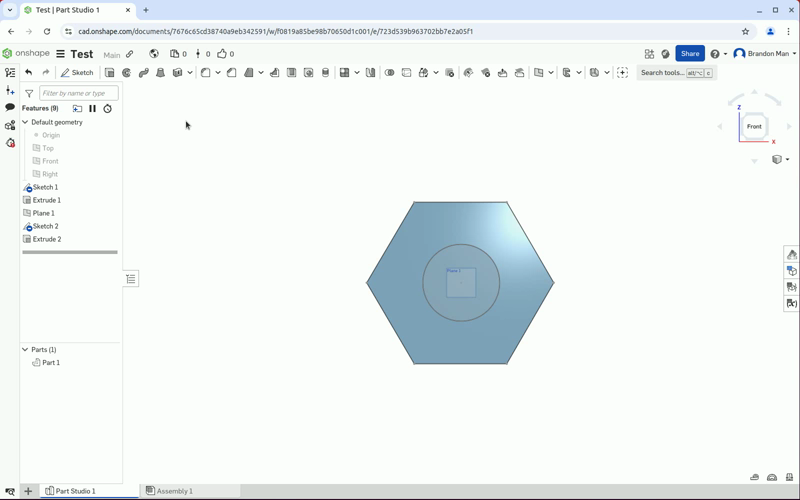
key(left, 2)
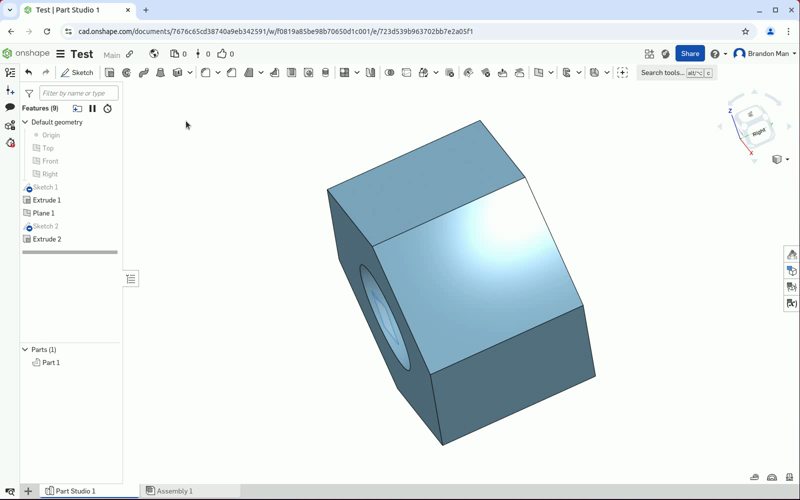
key(down, 2)
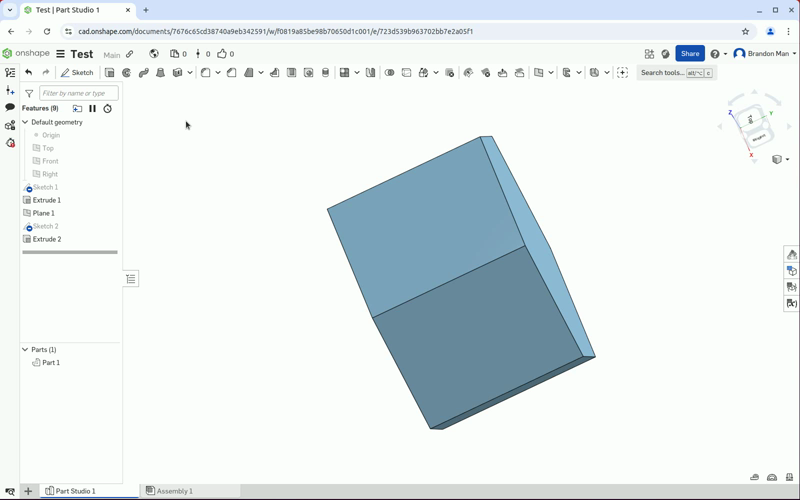
key(up, 2)
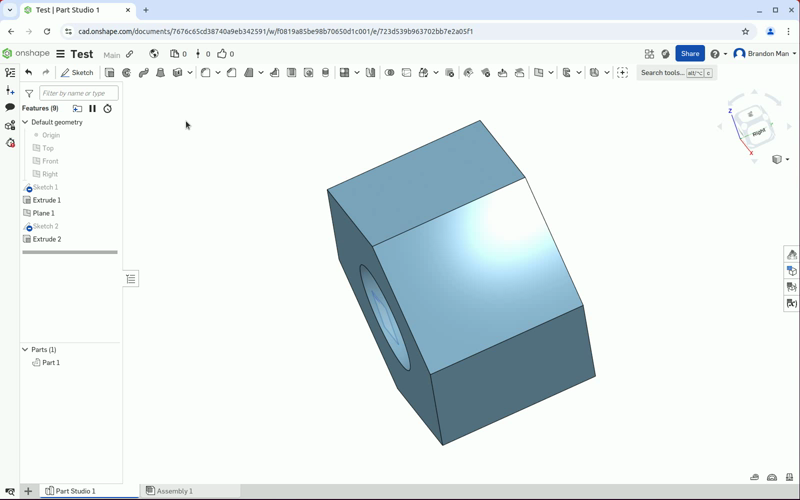
key(right, 2)
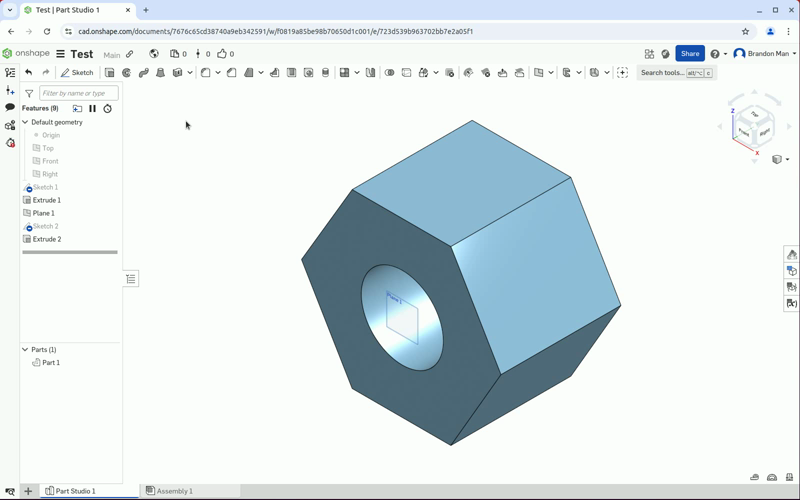
mouse_move(73, 189)
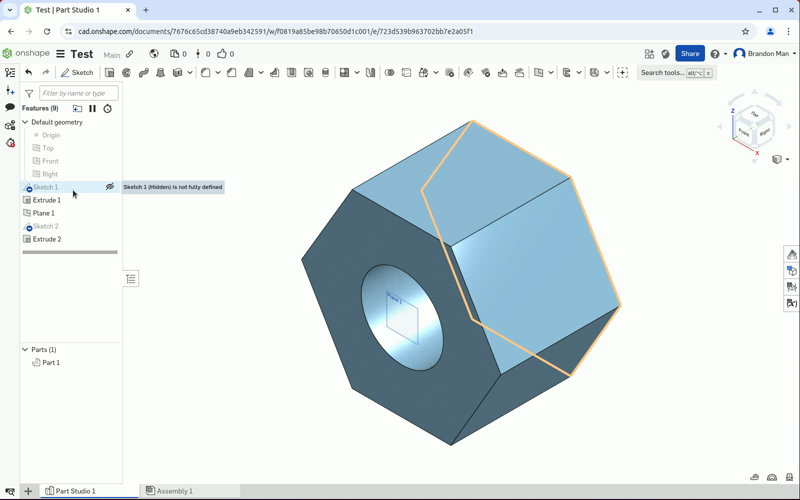
click(73, 189)